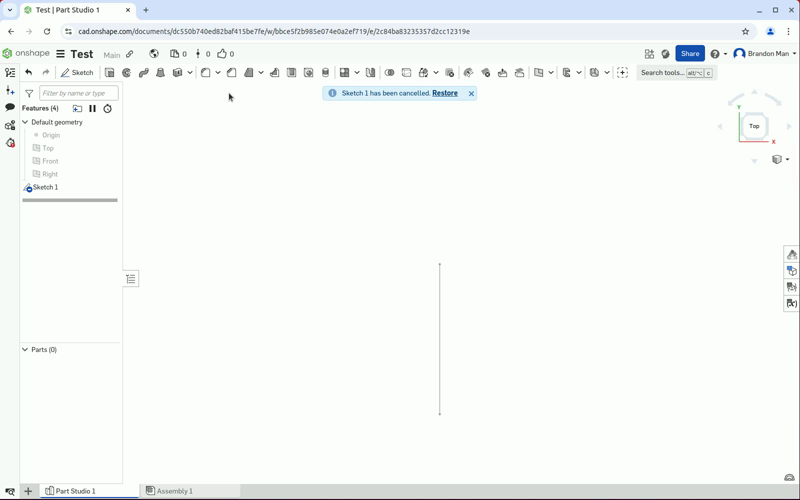
key(shift+h)
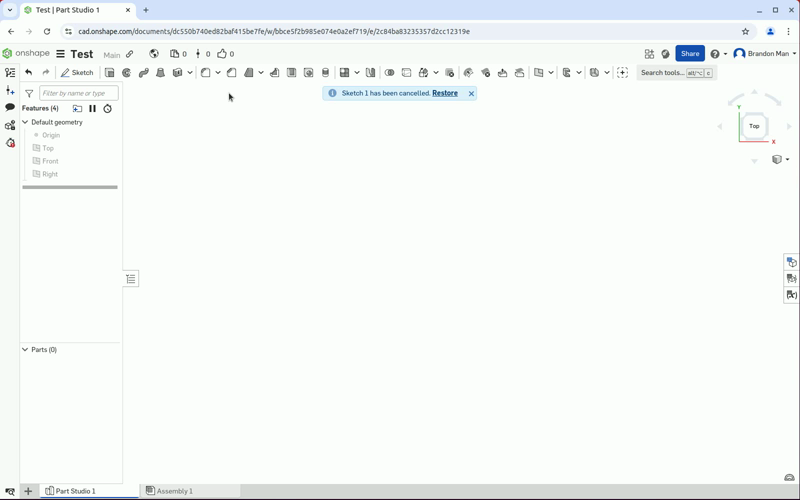
key(shift+s)
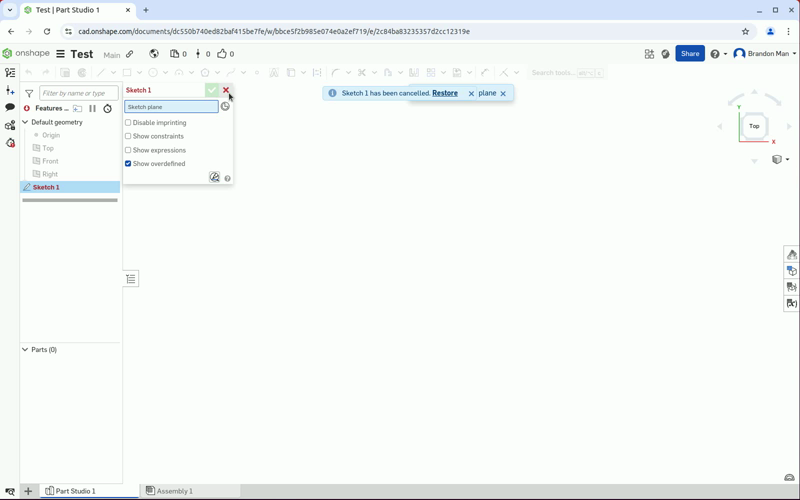
mouse_move(73, 150)
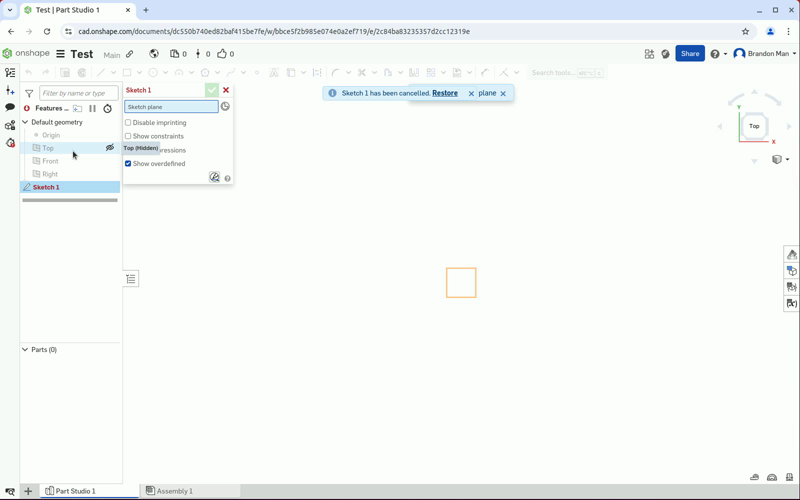
click(73, 150)
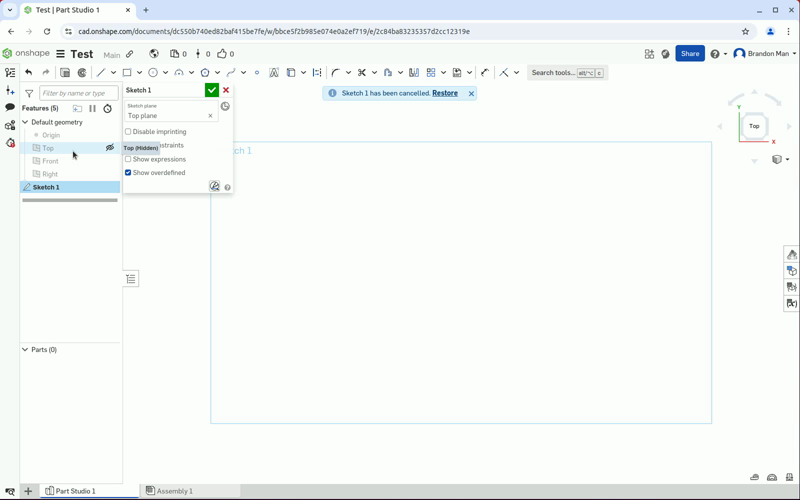
mouse_move(73, 352)
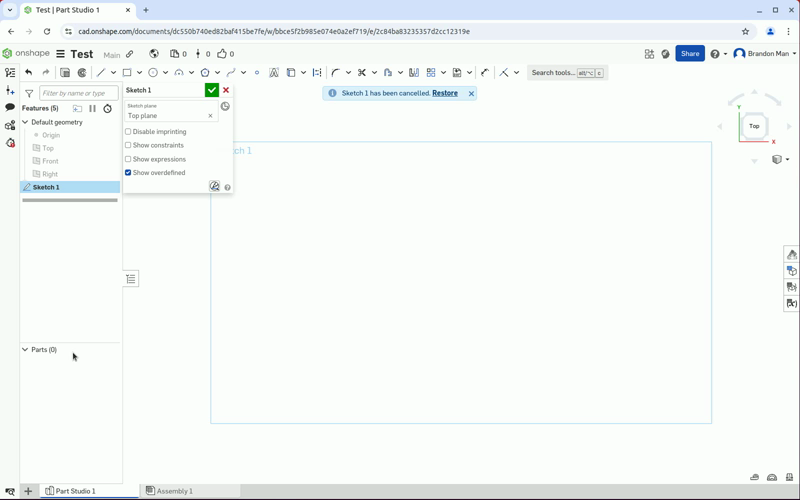
key(y)
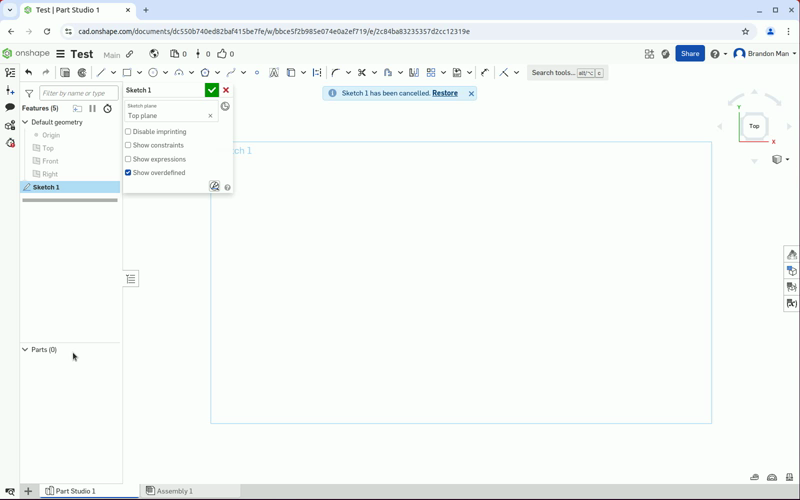
key(l)
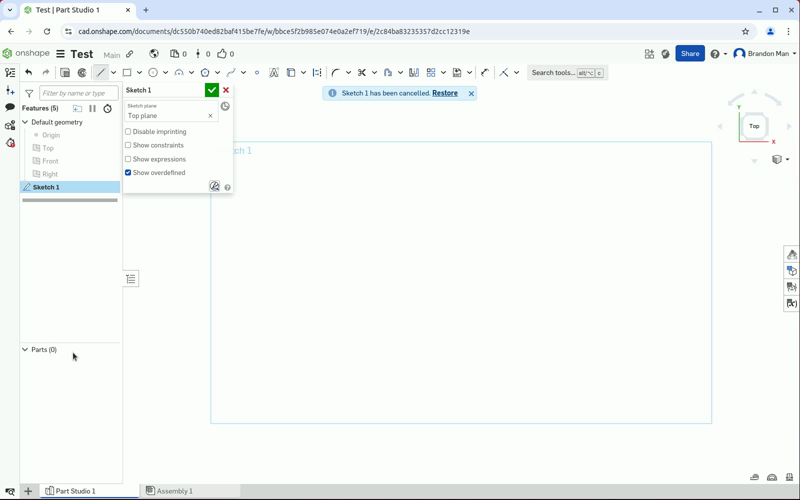
key_down(shift)
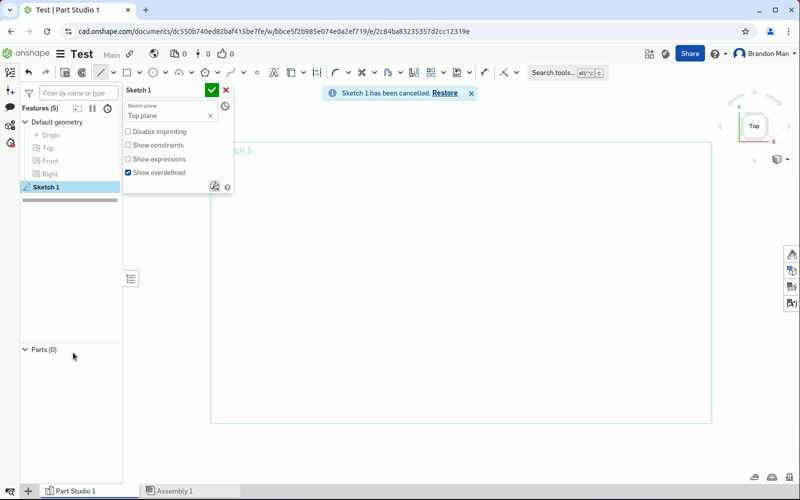
mouse_move(378, 312)
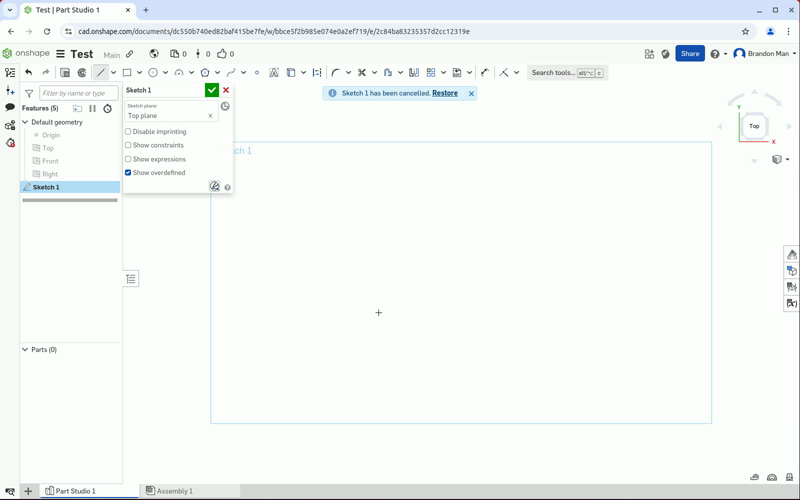
click(378, 312)
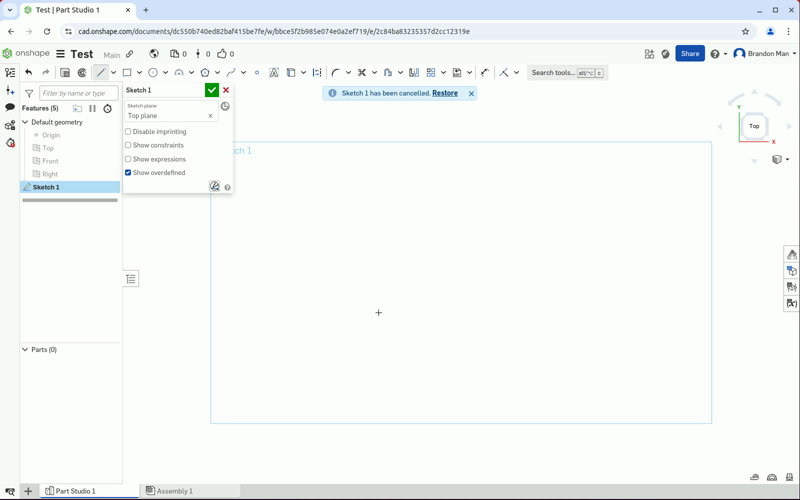
key_up(shift)
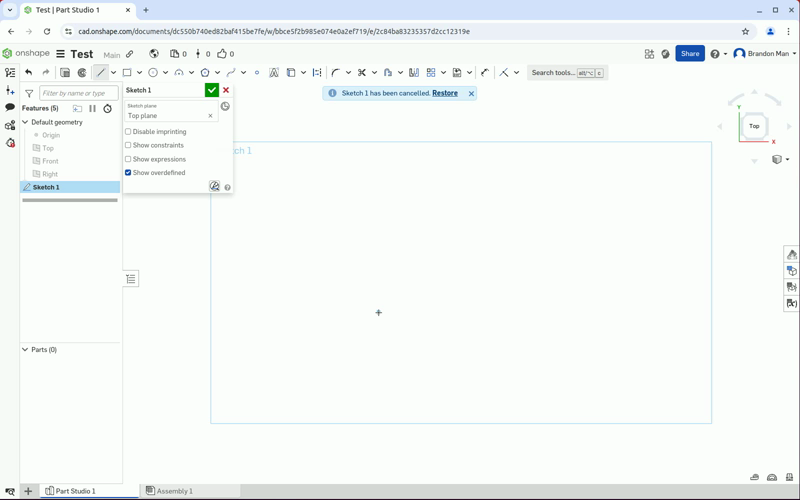
key_down(shift)
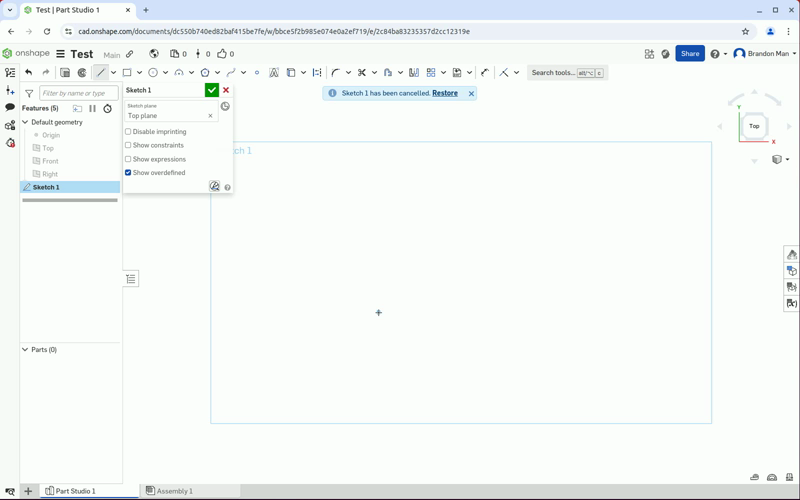
mouse_move(546, 312)
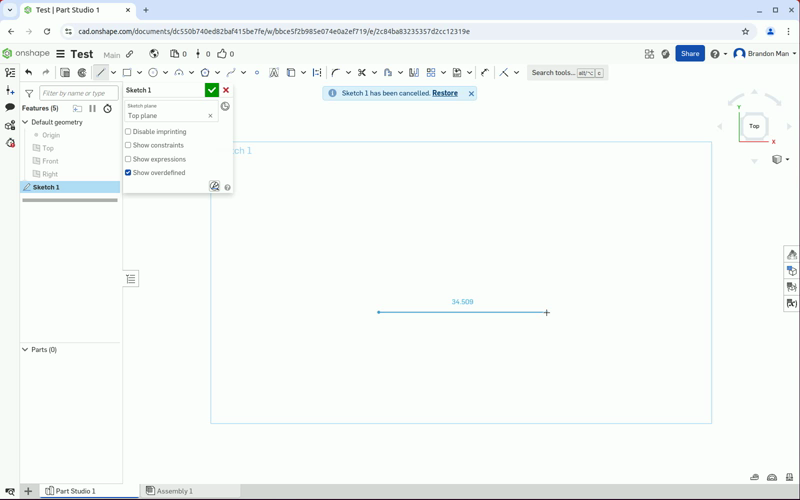
click(546, 312)
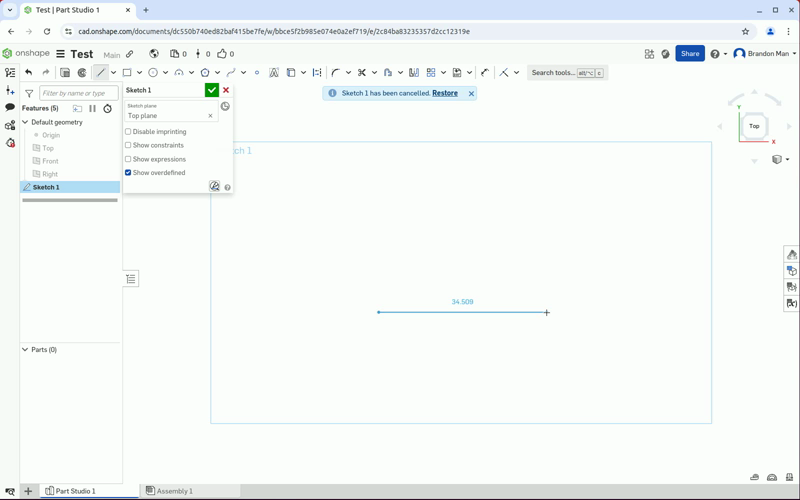
key_up(shift)
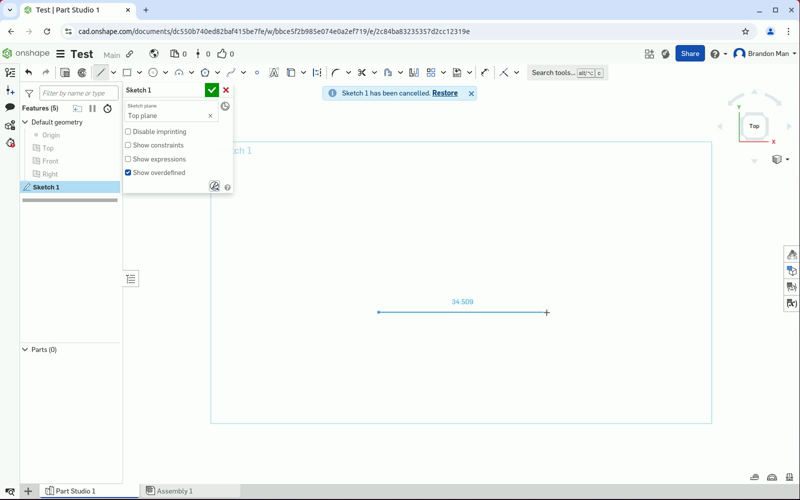
key_down(shift)
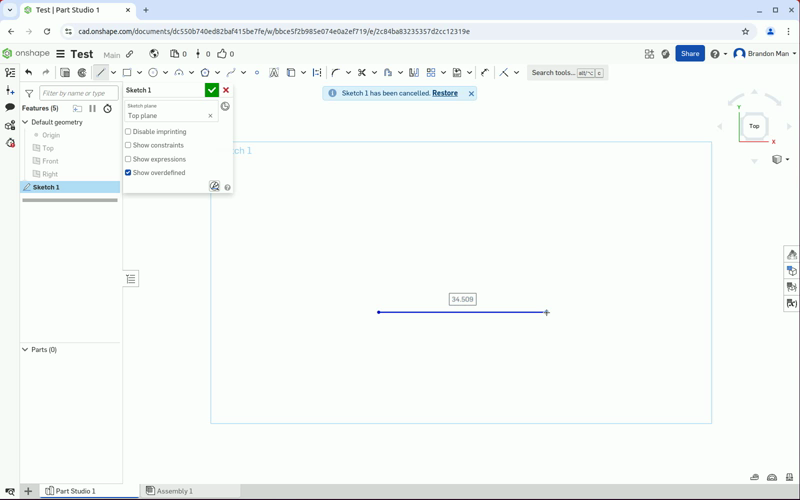
mouse_move(546, 200)
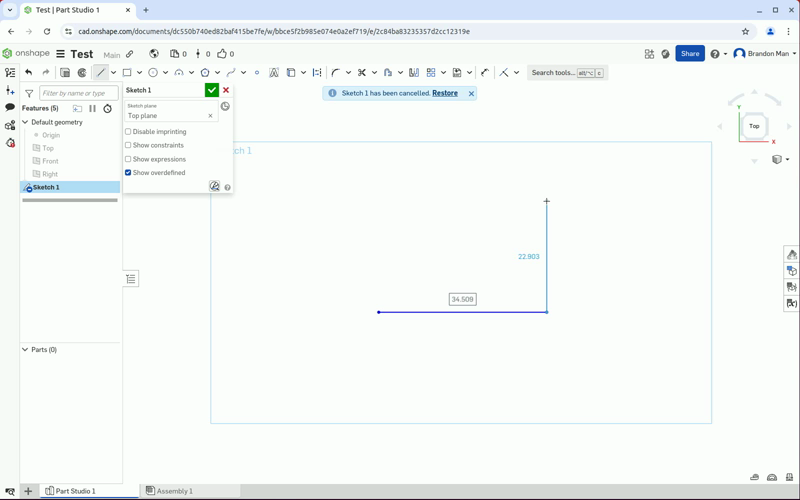
click(546, 200)
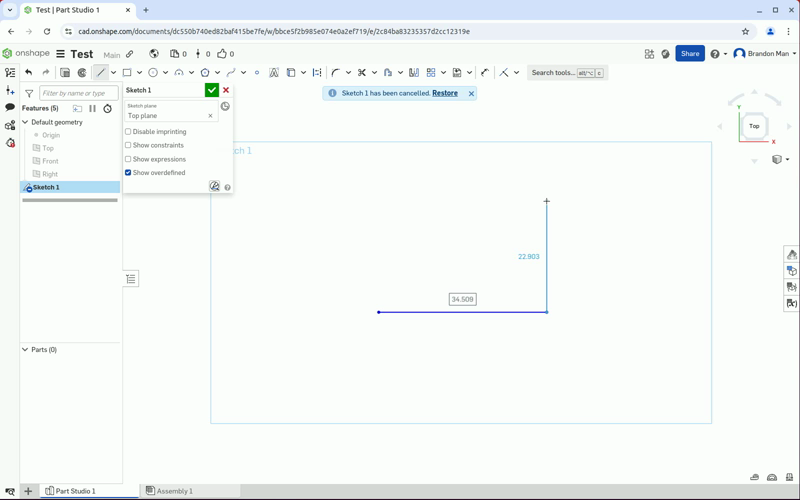
key_up(shift)
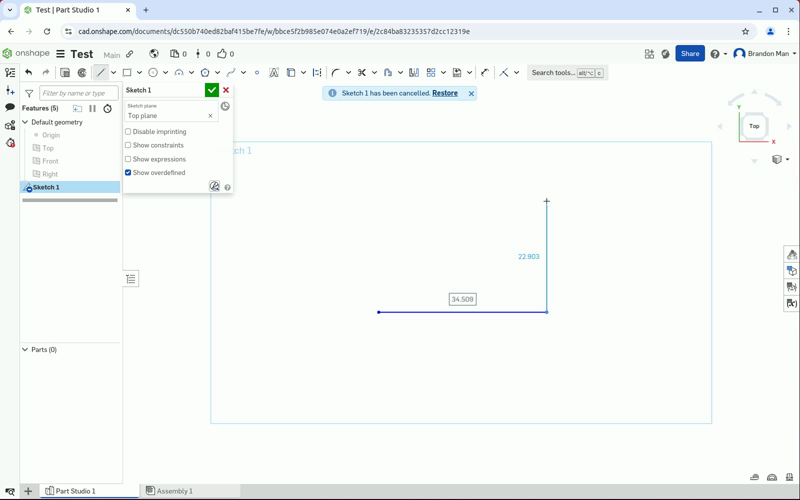
key_down(shift)
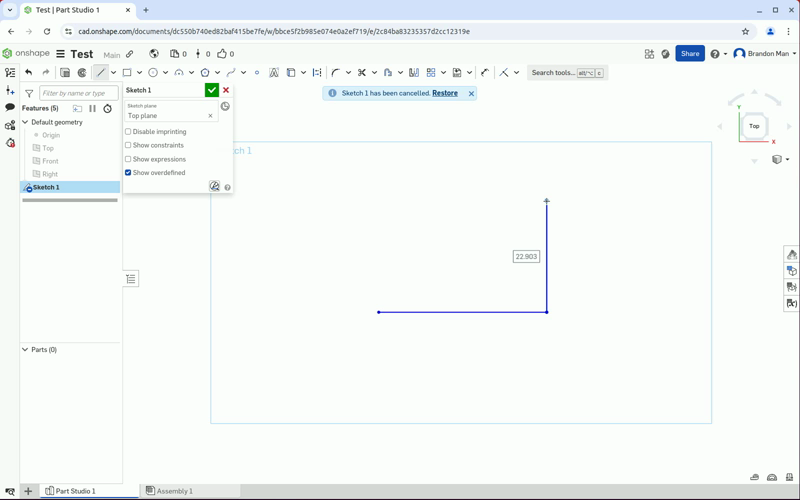
mouse_move(378, 200)
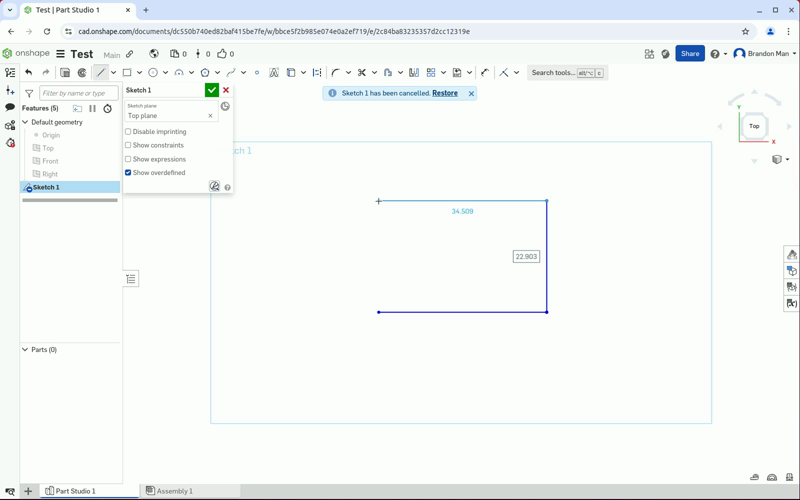
click(378, 200)
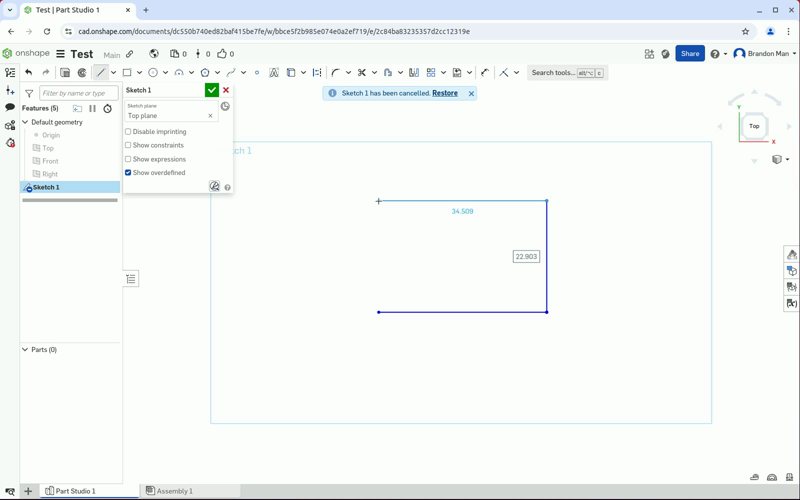
key_up(shift)
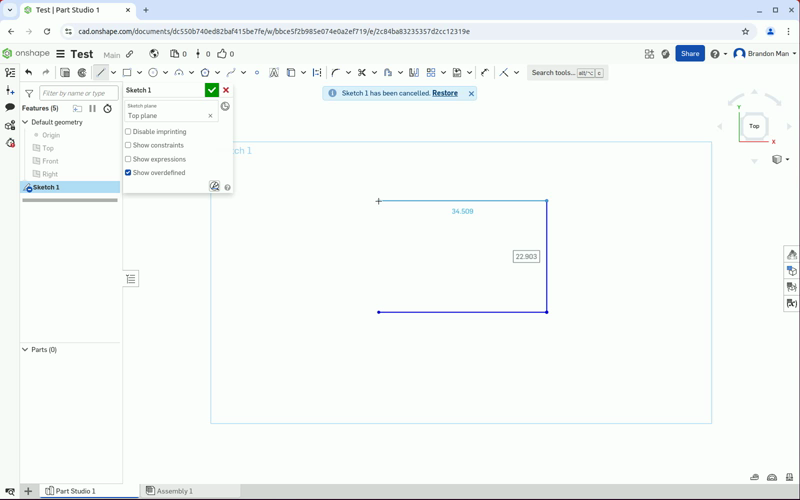
key_down(shift)
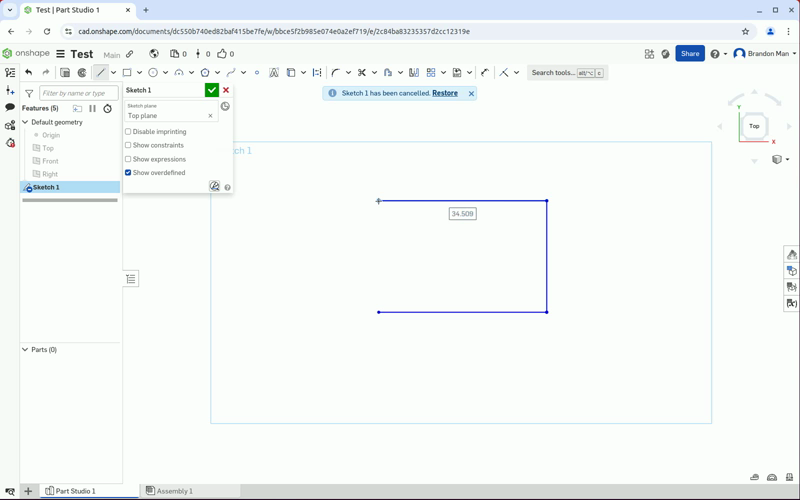
mouse_move(378, 312)
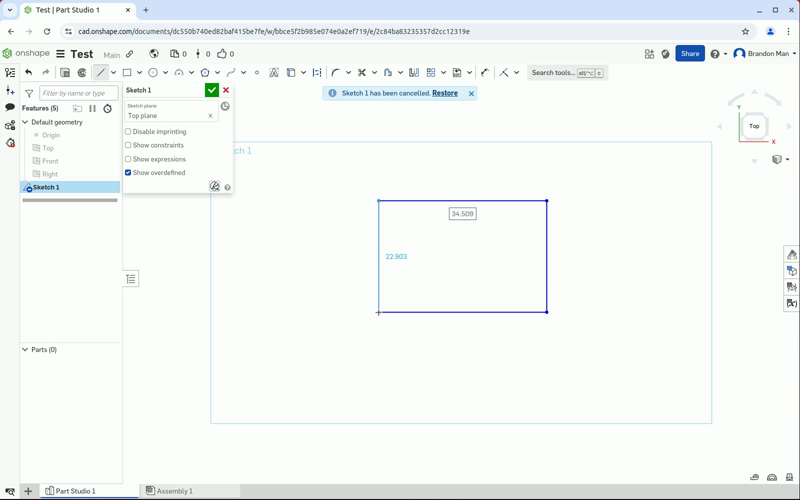
key_up(shift)
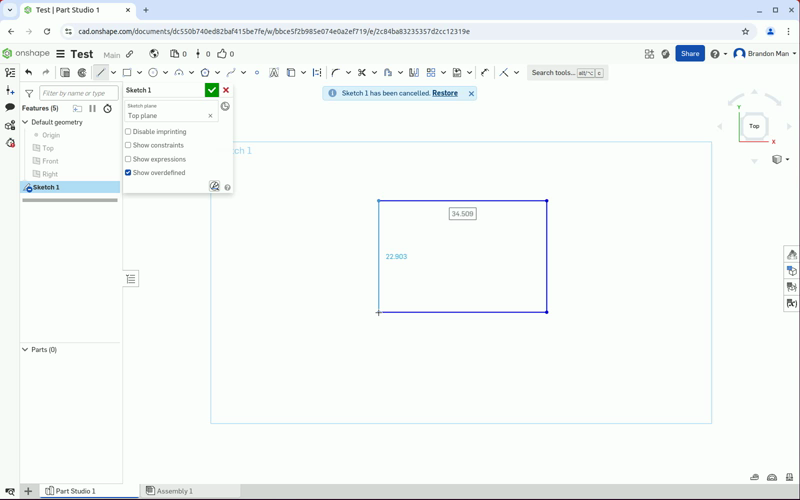
click(378, 312)
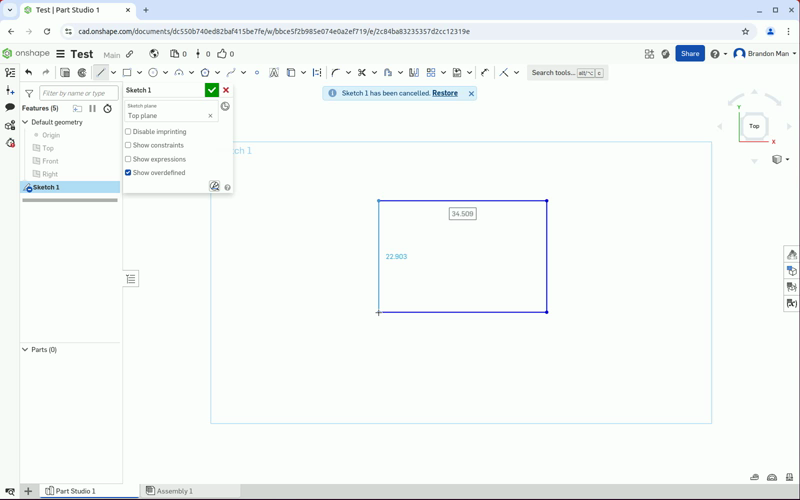
key(esc)
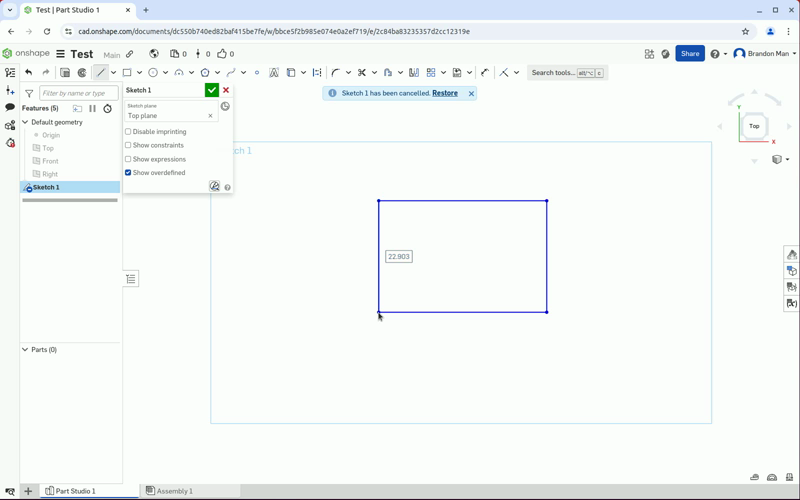
mouse_move(521, 249)
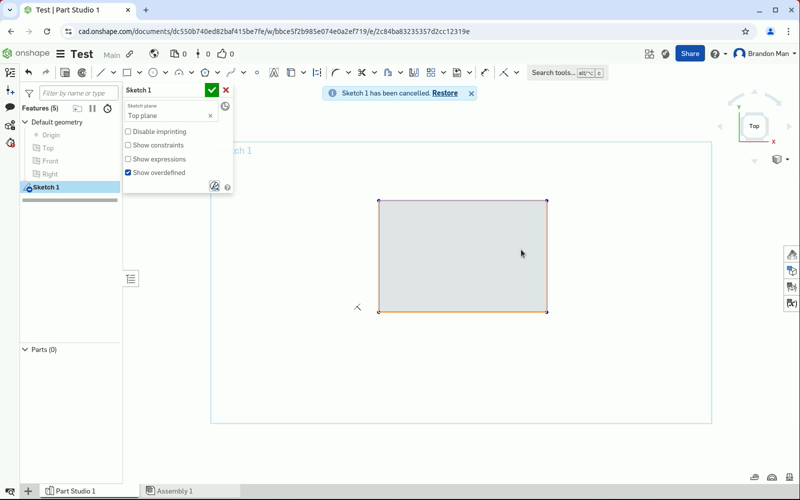
click(521, 249)
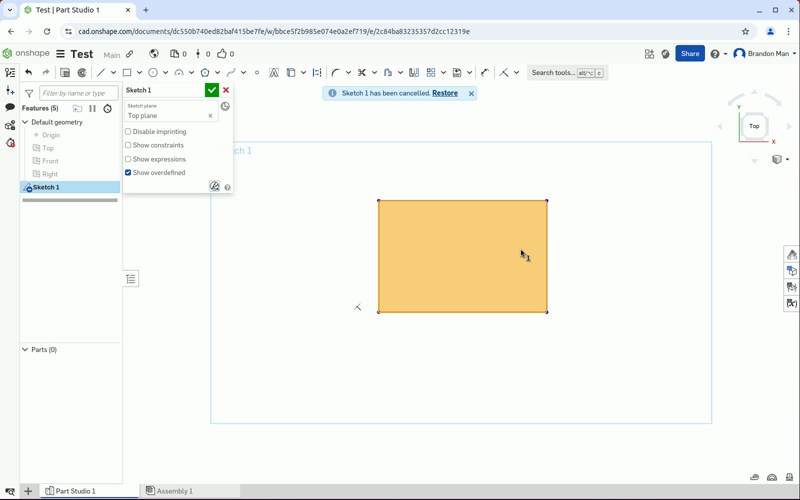
mouse_move(73, 352)
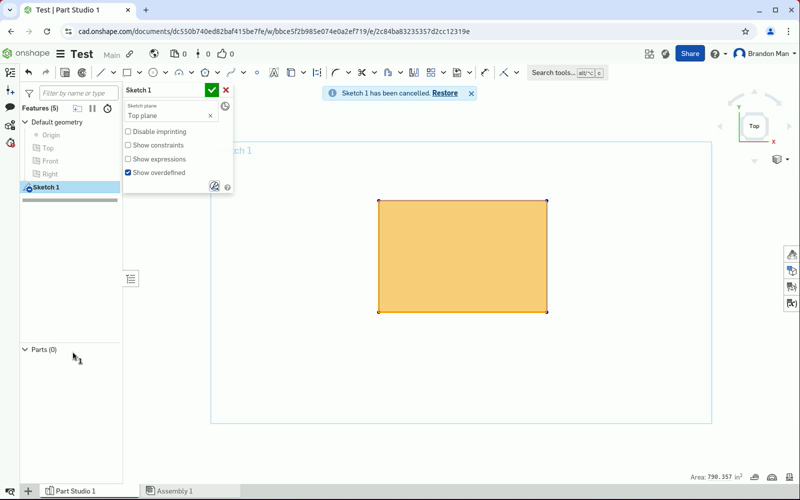
key(shift+y)
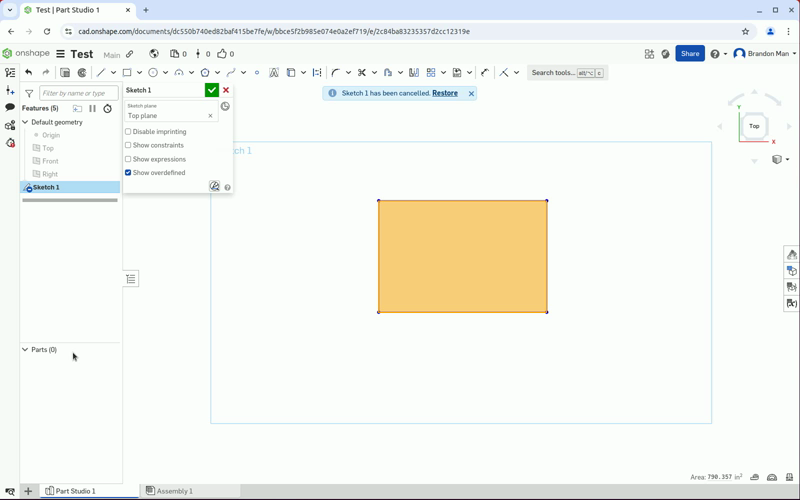
key(shift+e)
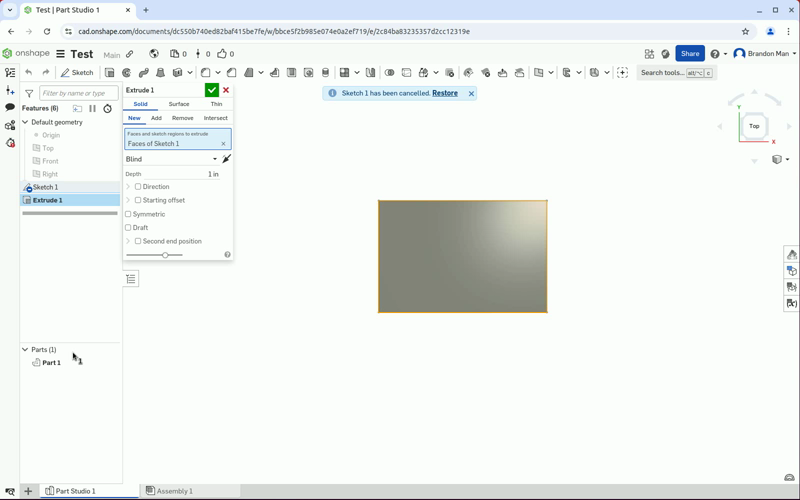
mouse_move(143, 106)
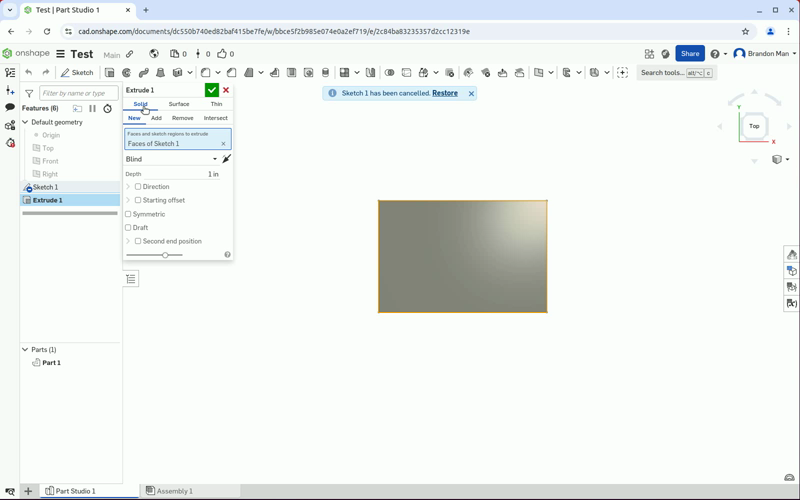
click(143, 106)
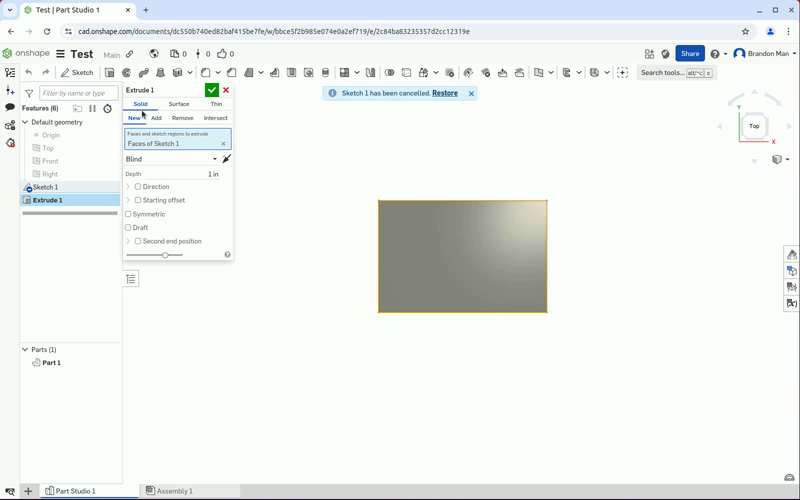
mouse_move(137, 120)
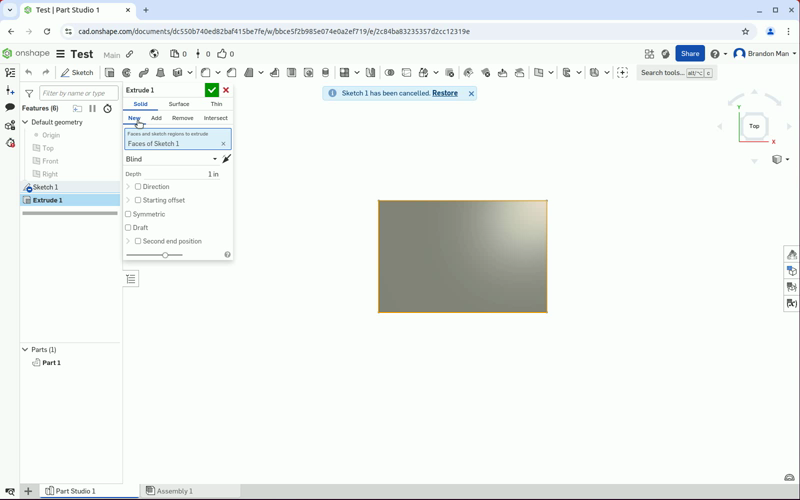
click(137, 120)
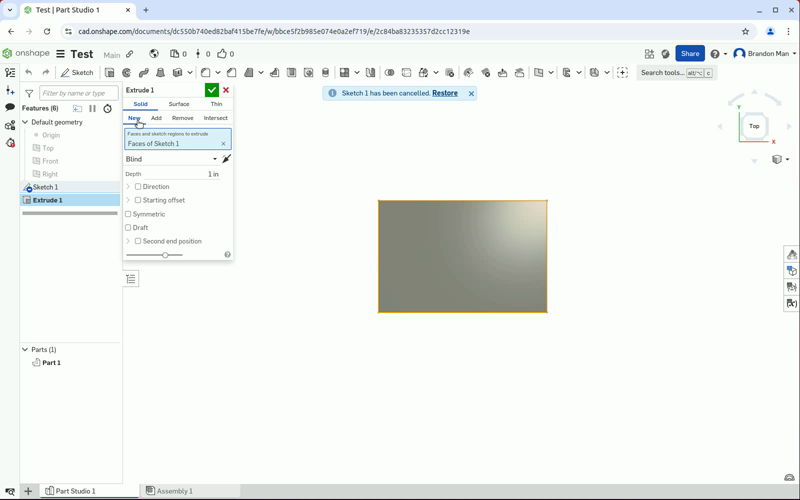
key(tab, 4)
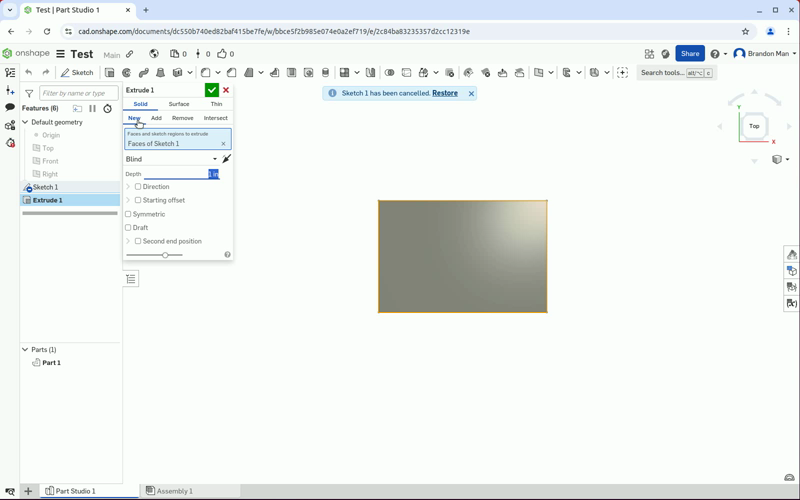
text(23.108)
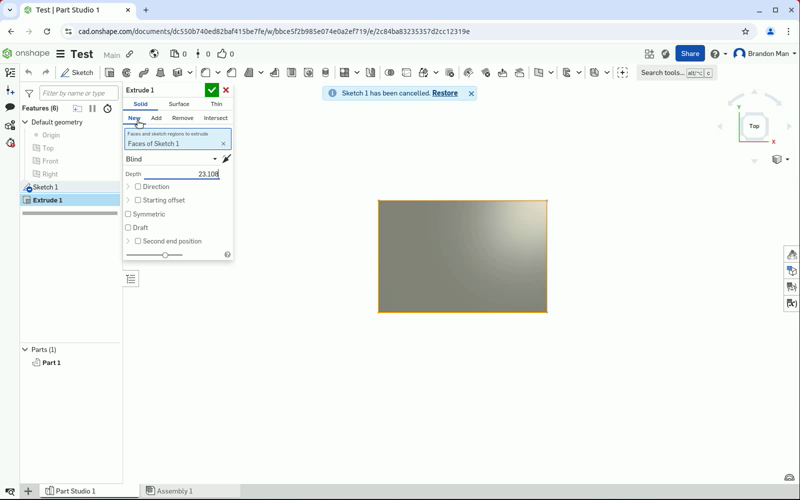
key(enter)
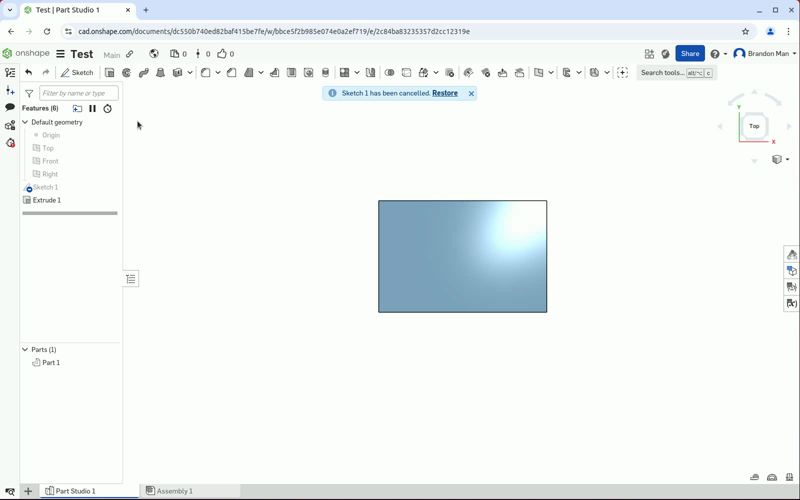
key(shift+h)
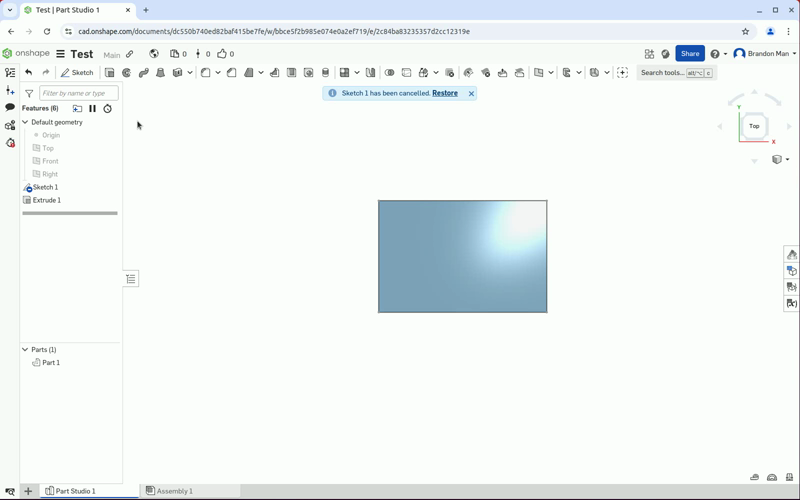
key(shift+h)
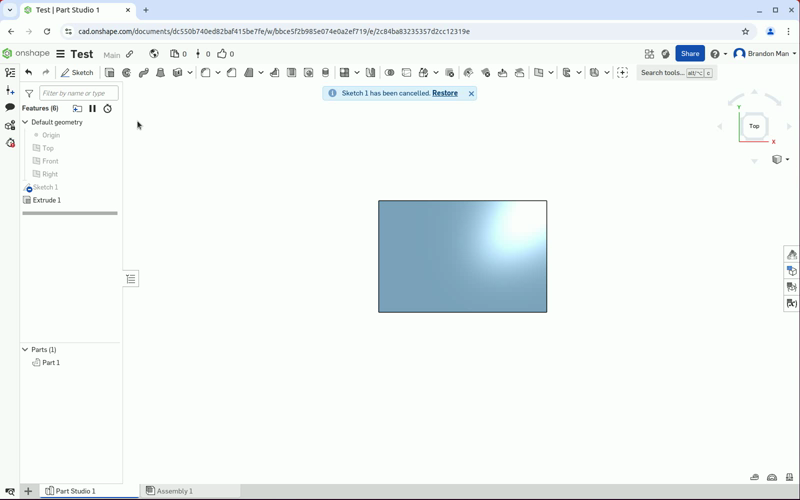
mouse_move(73, 189)
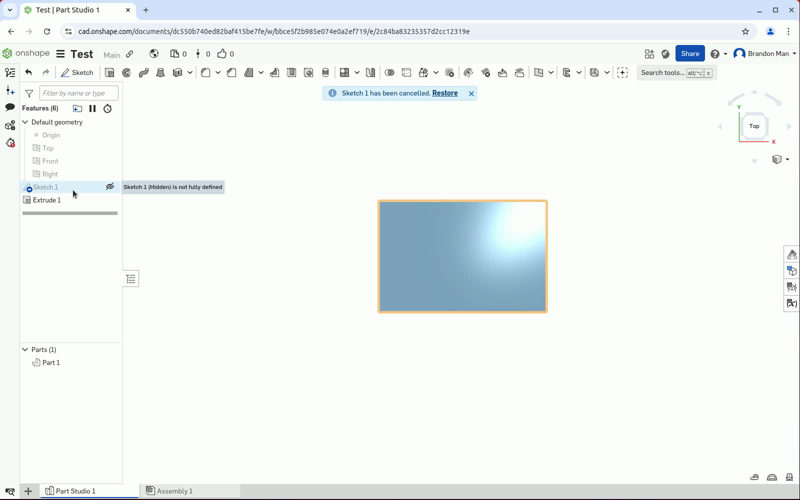
click(73, 189)
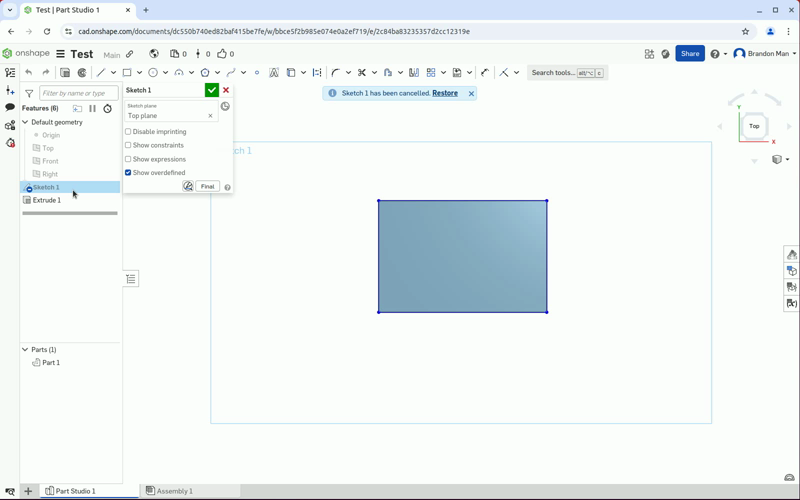
mouse_move(229, 92)
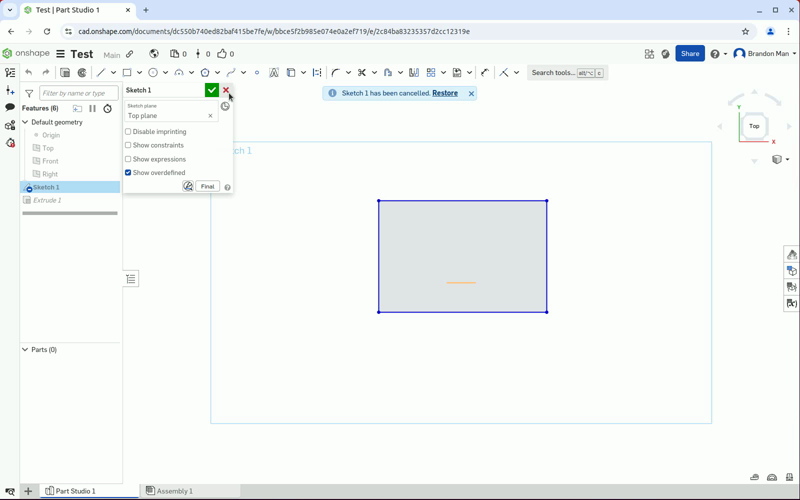
click(229, 92)
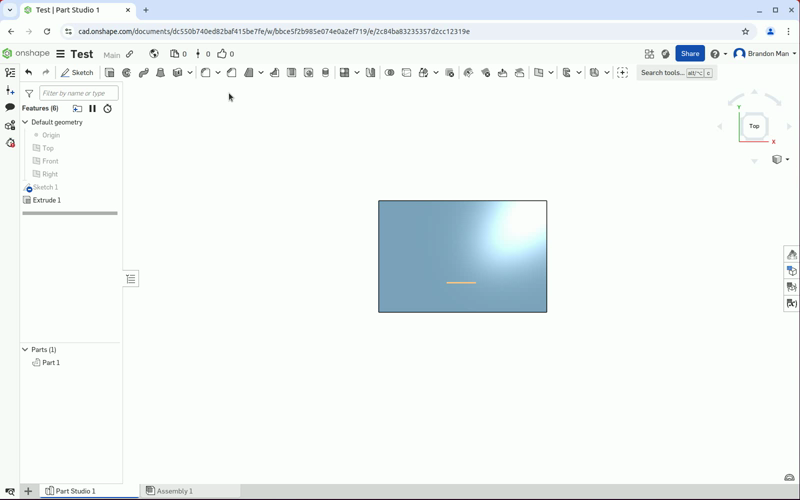
mouse_move(73, 352)
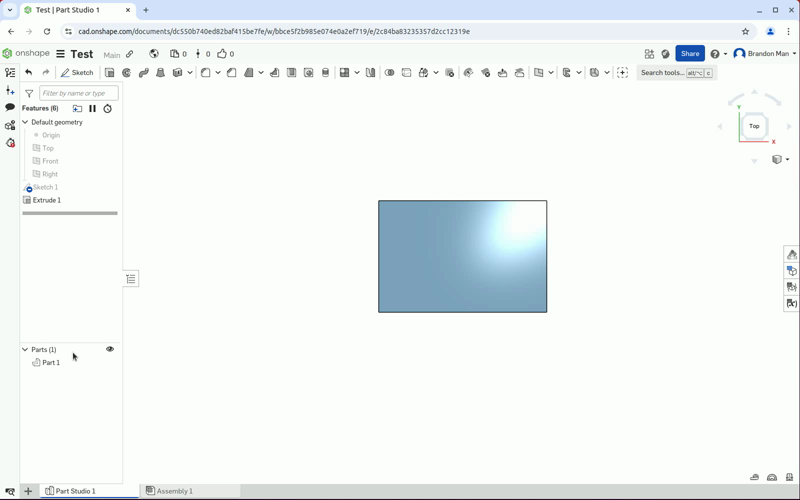
key(y)
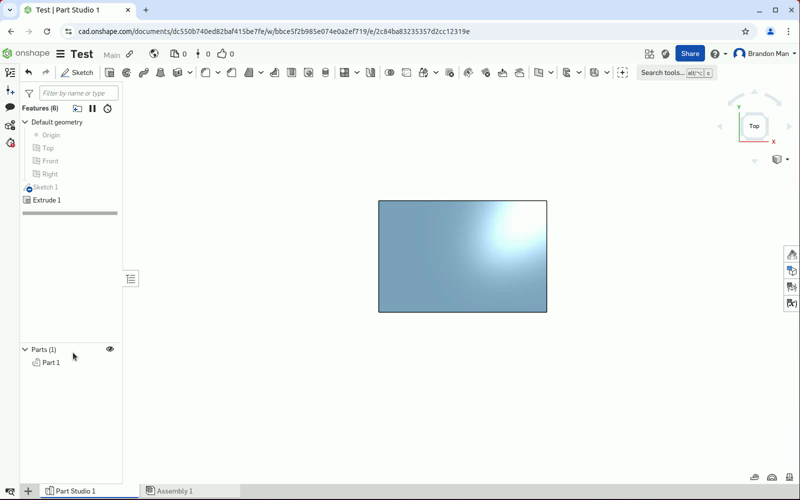
key(shift+p)
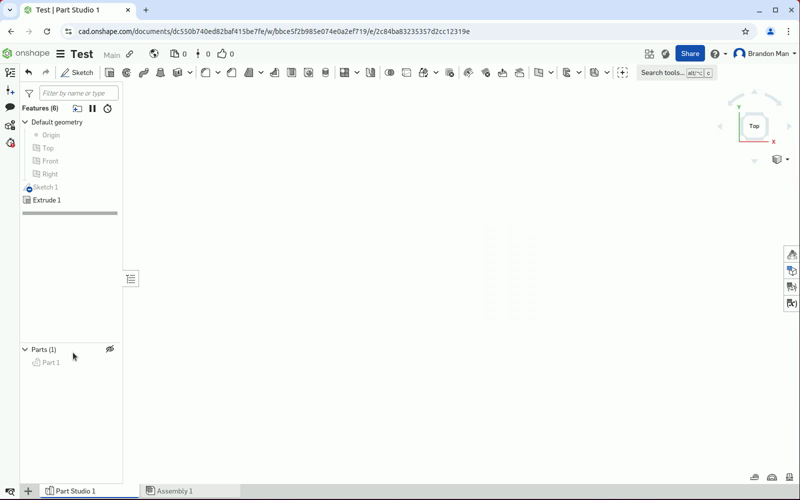
key(space)
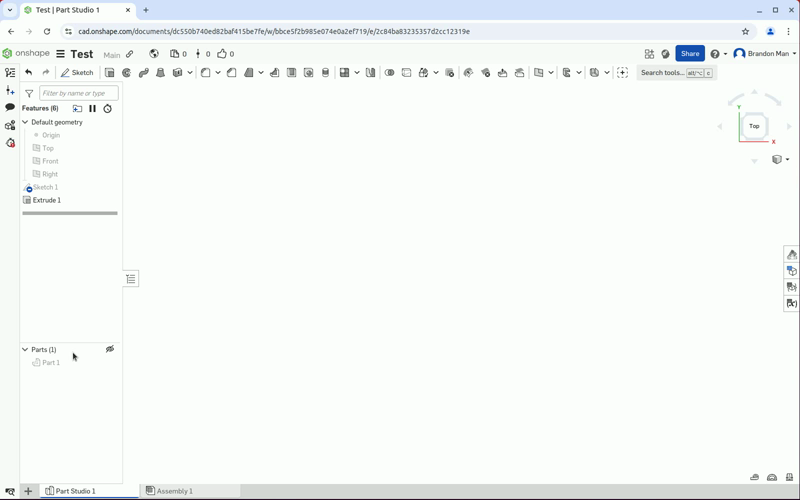
key_down(shift)
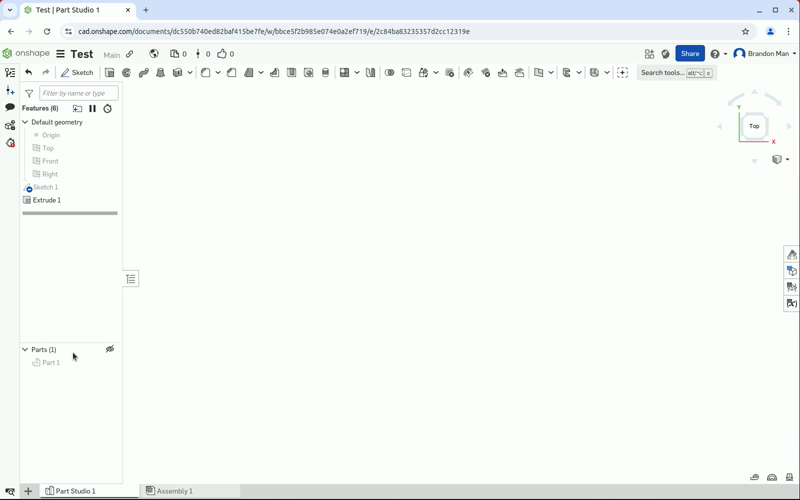
key(up)
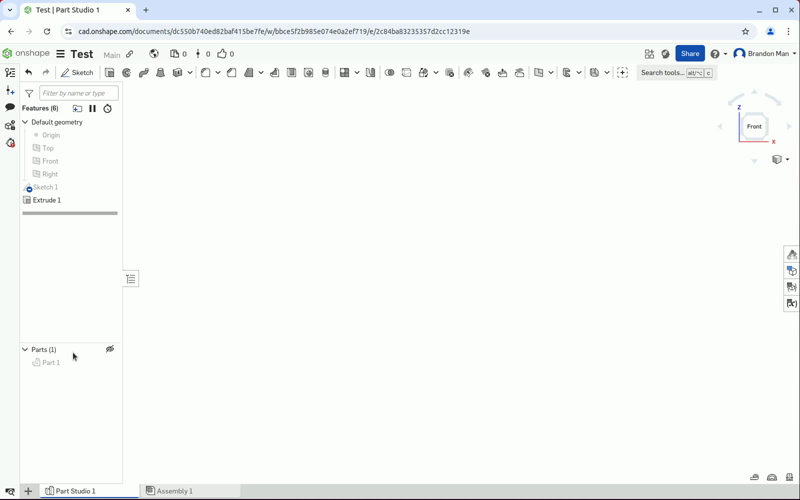
key_up(shift)
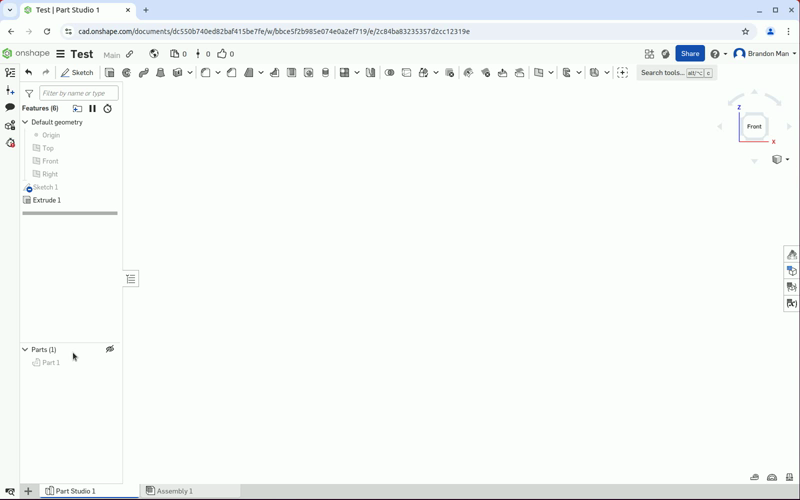
mouse_move(73, 352)
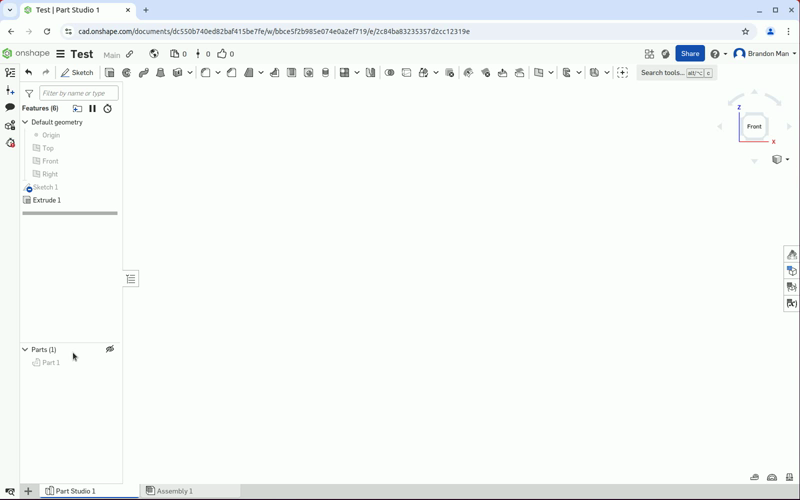
key(shift+y)
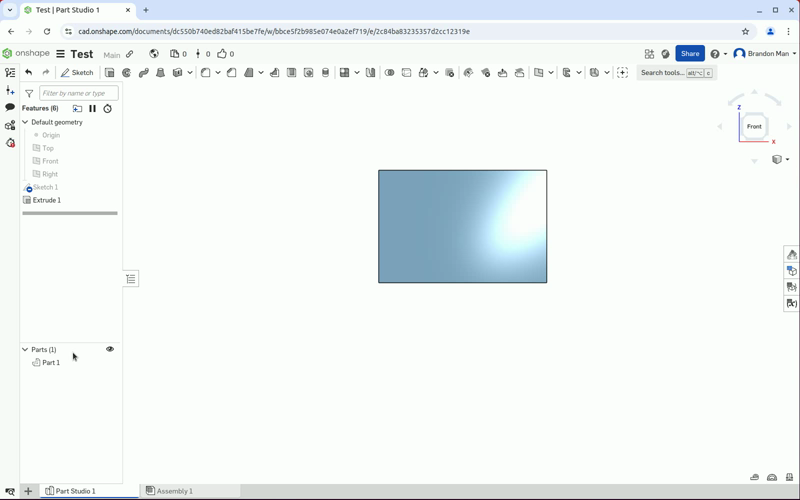
mouse_move(541, 75)
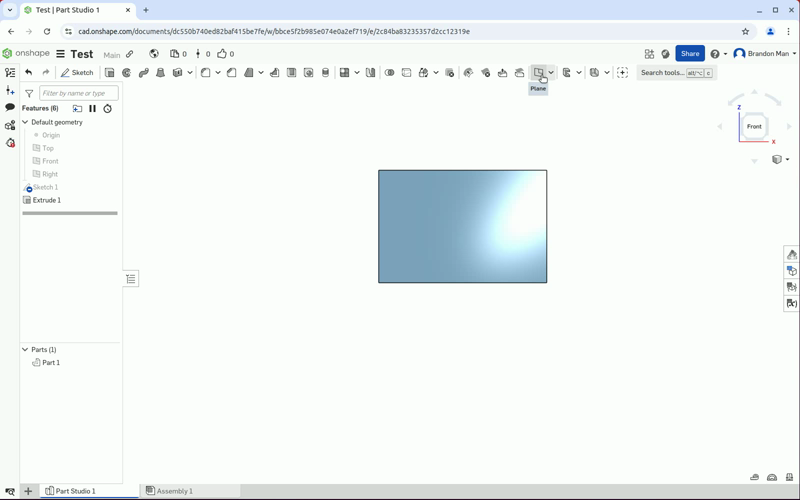
click(541, 75)
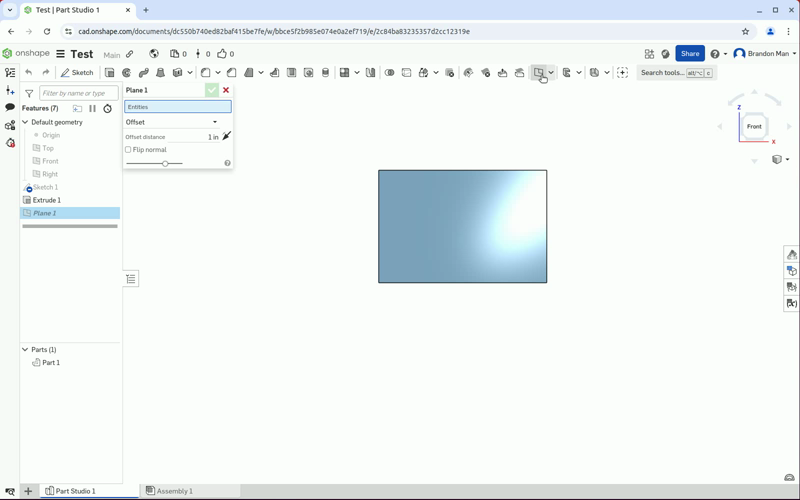
mouse_move(73, 163)
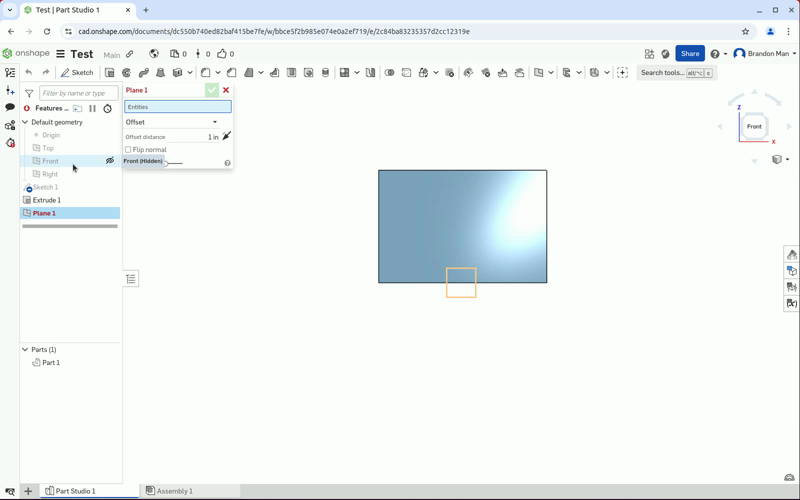
click(73, 163)
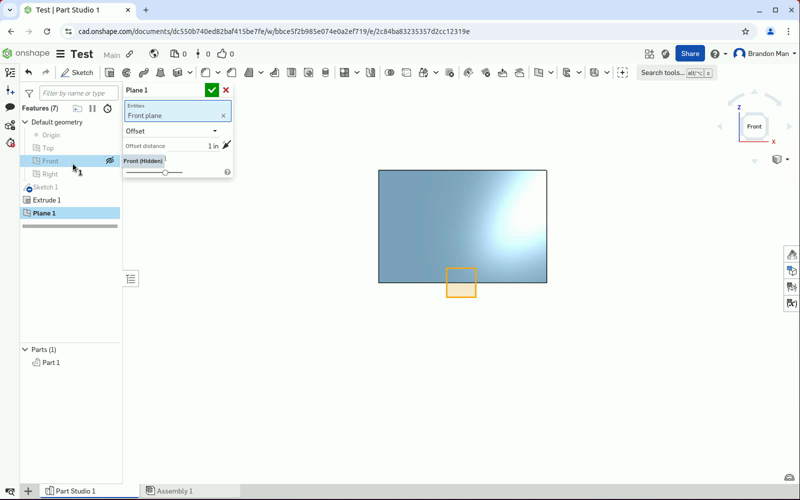
key(tab, 2)
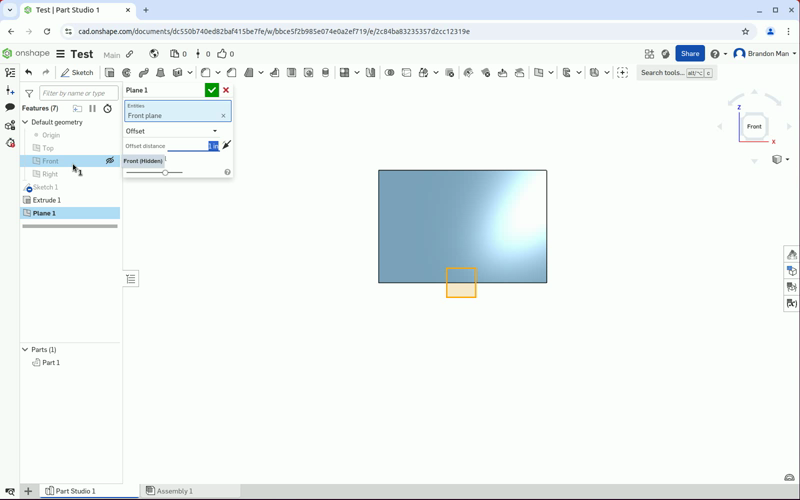
text(6.008)
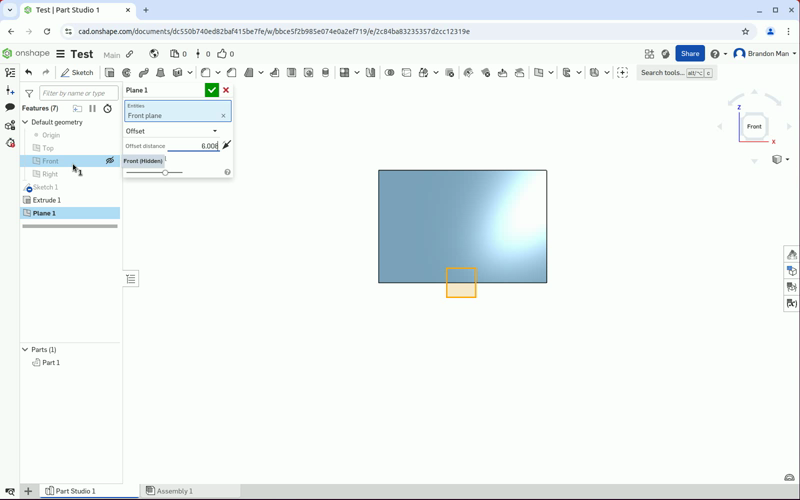
key(enter, 2)
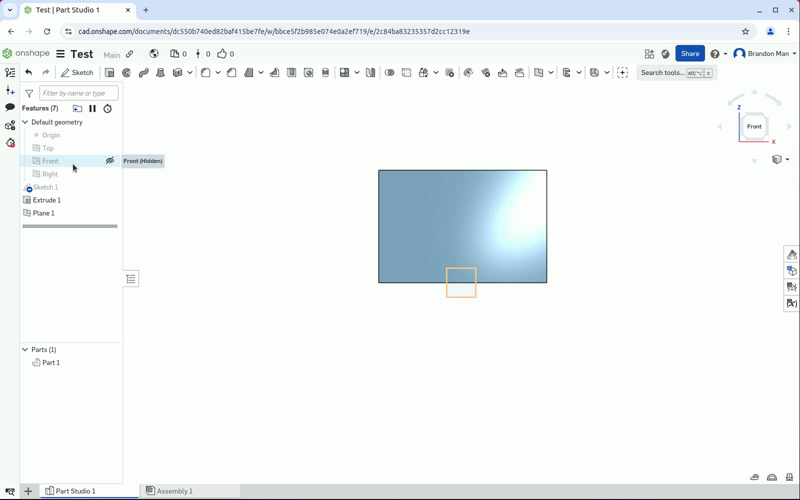
key(shift+s)
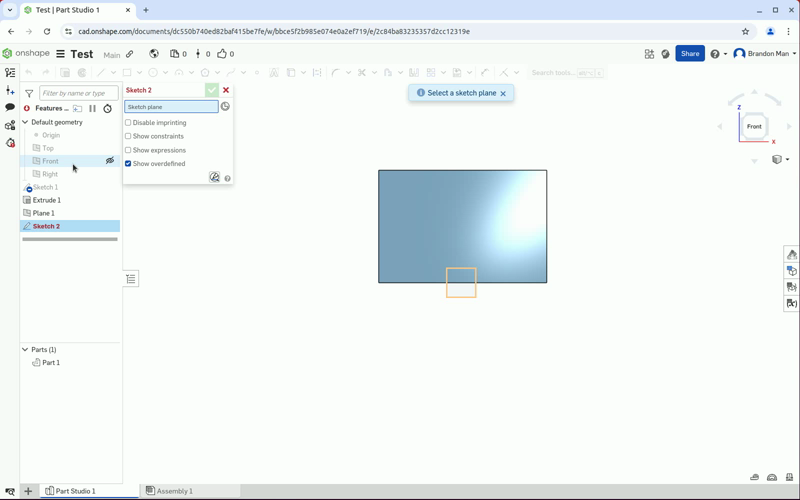
mouse_move(73, 215)
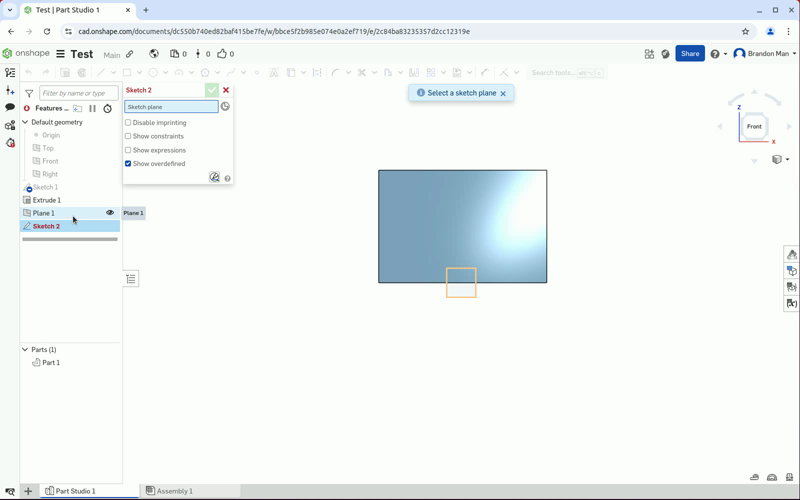
click(73, 215)
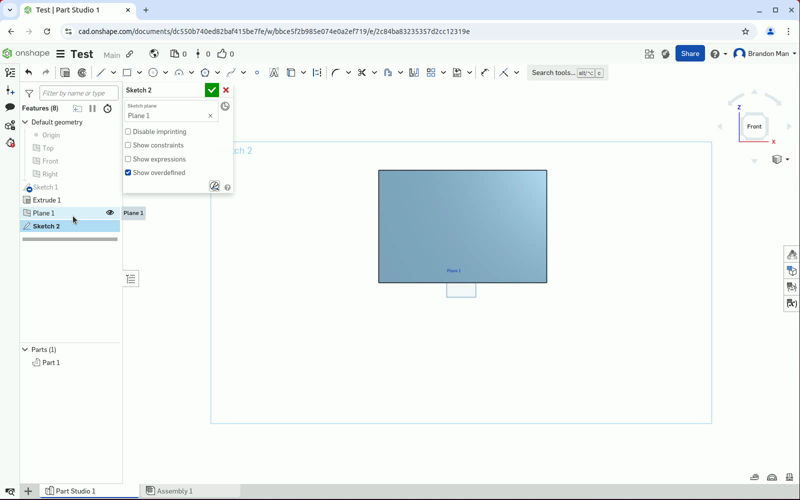
mouse_move(73, 352)
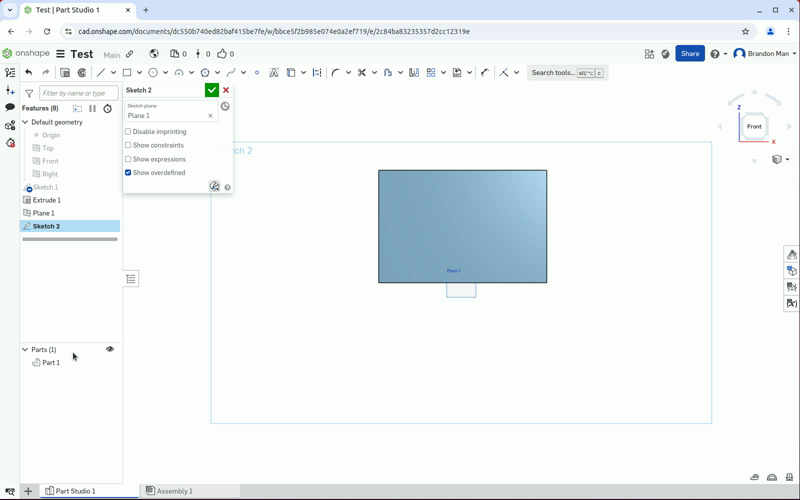
key(y)
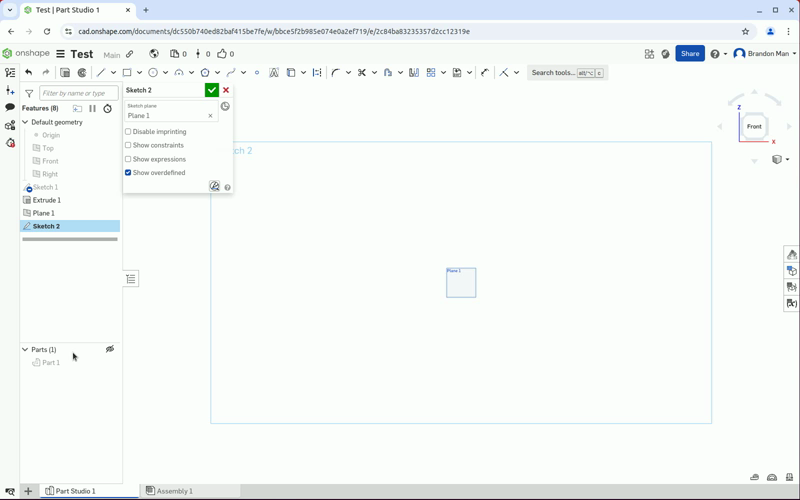
key(a)
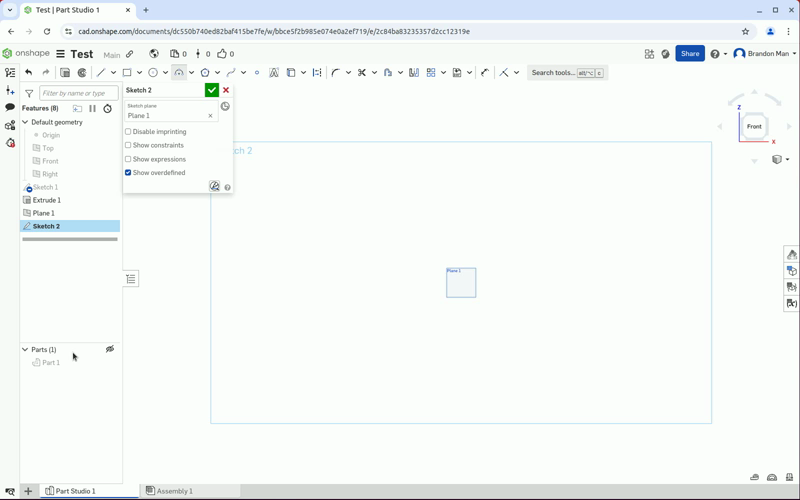
key_down(shift)
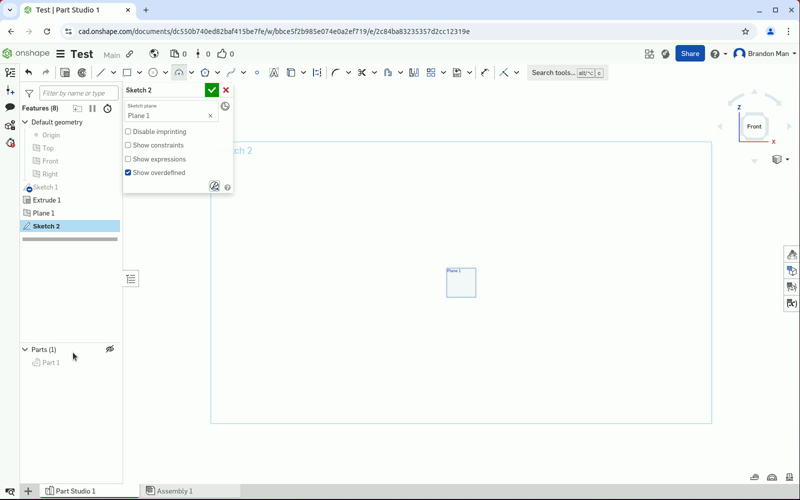
mouse_move(406, 170)
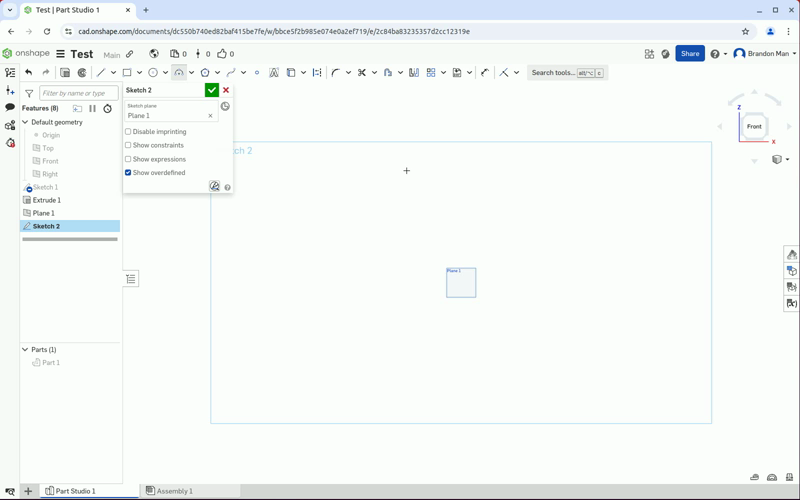
click(406, 170)
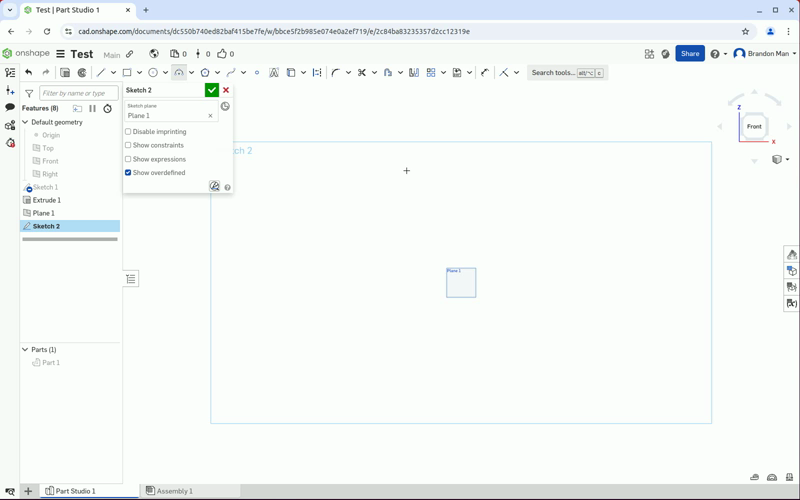
key_up(shift)
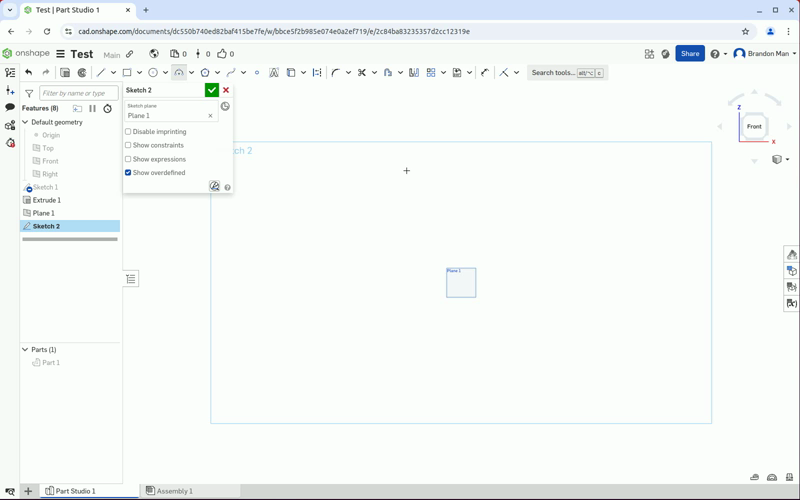
key_down(shift)
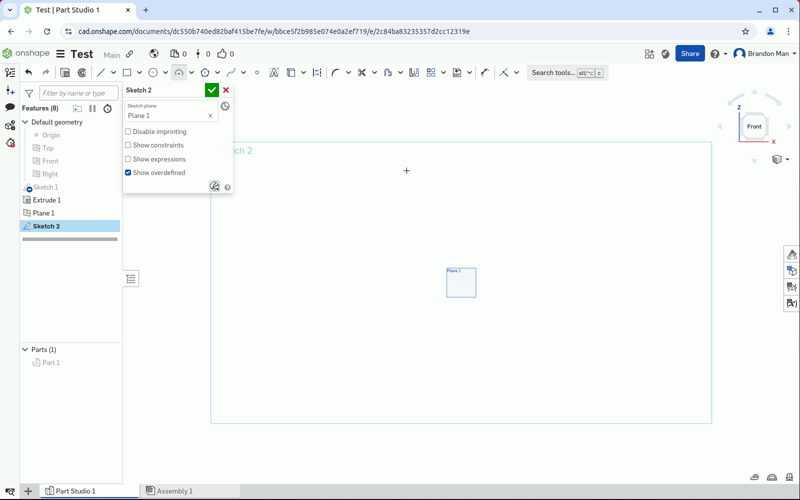
mouse_move(519, 170)
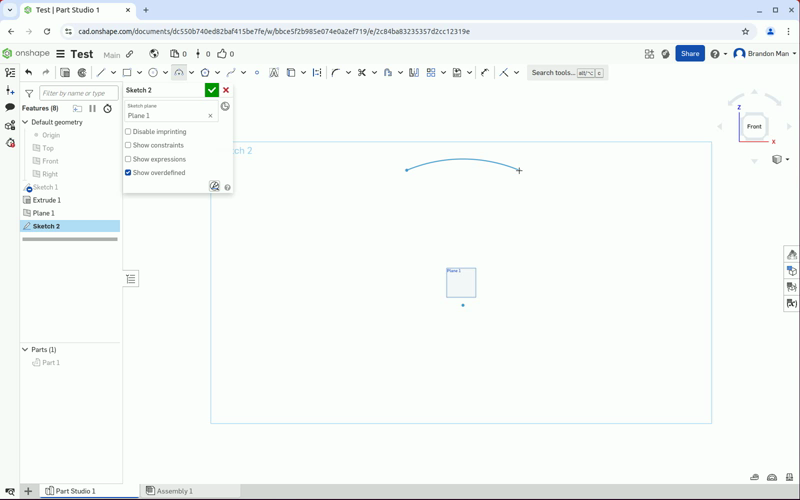
click(519, 170)
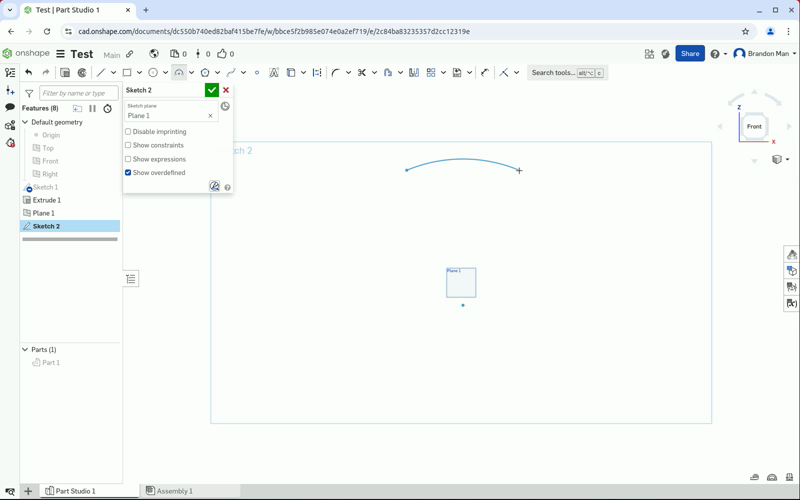
mouse_move(463, 226)
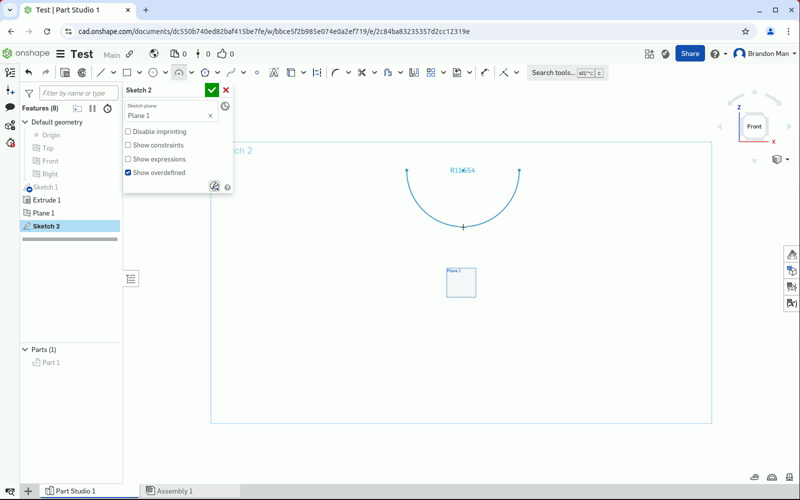
click(463, 226)
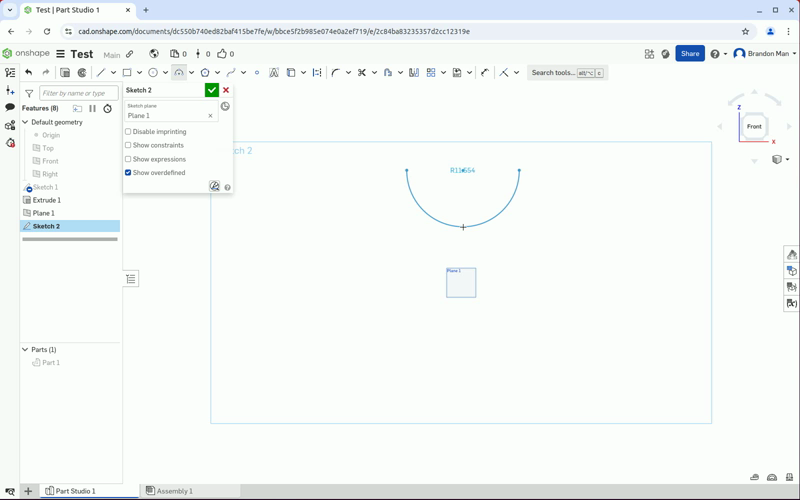
key_up(shift)
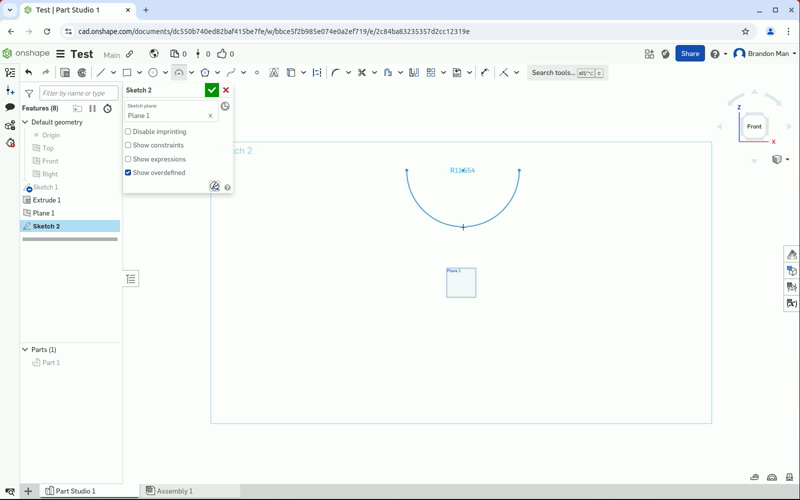
key(esc)
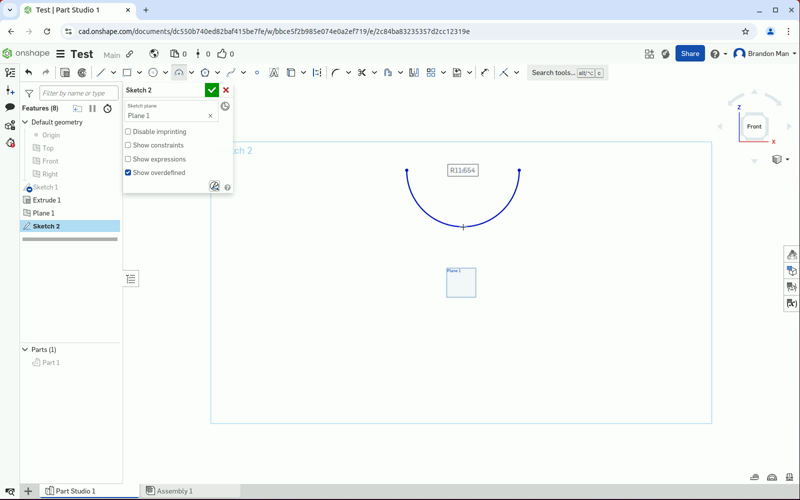
key(l)
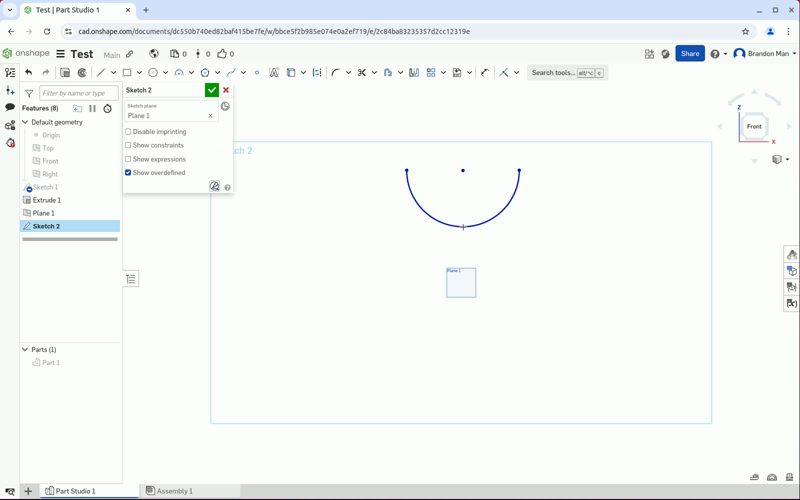
mouse_move(519, 170)
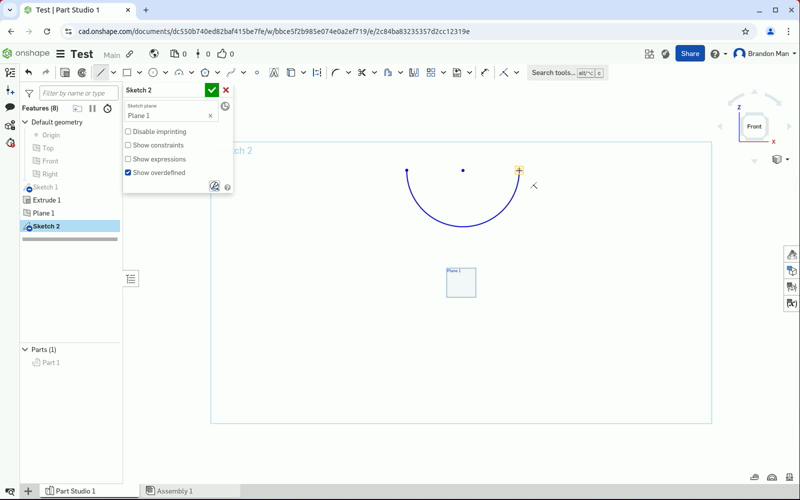
click(519, 170)
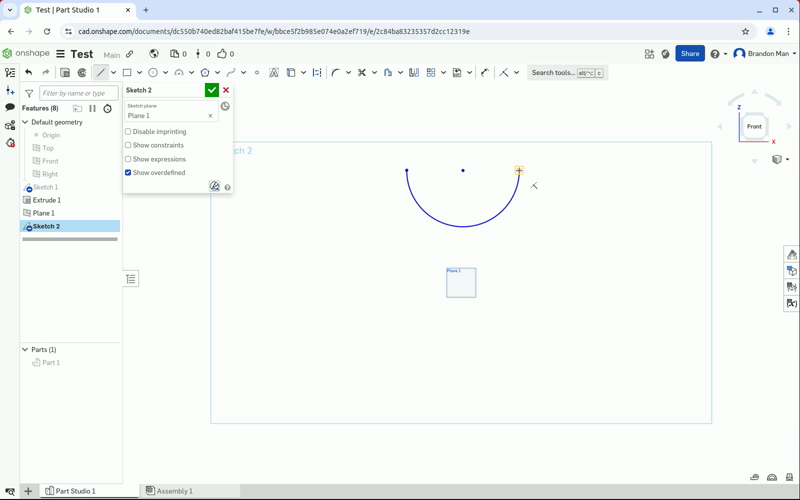
key_down(shift)
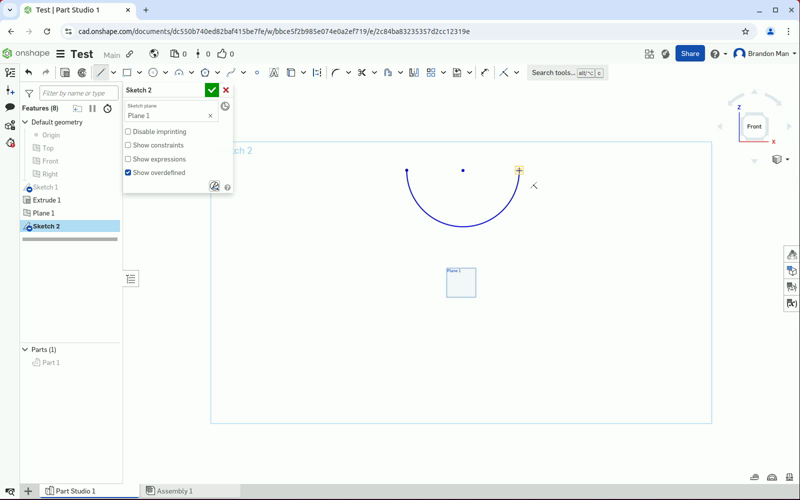
mouse_move(549, 170)
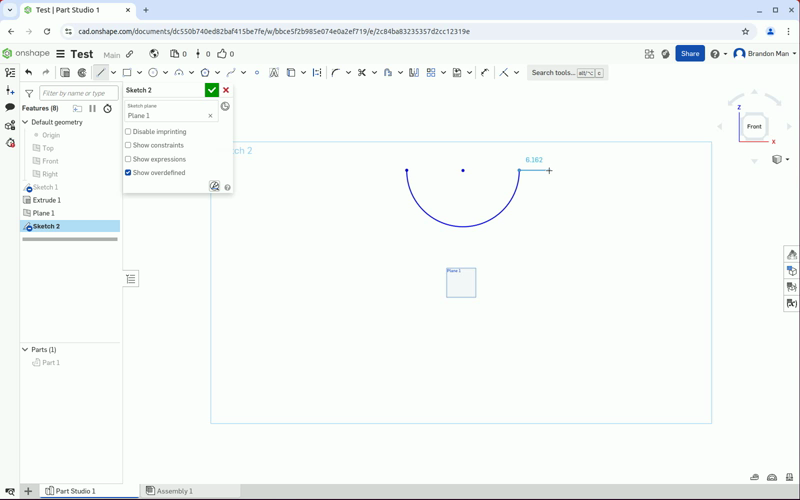
mouse_move(505, 170)
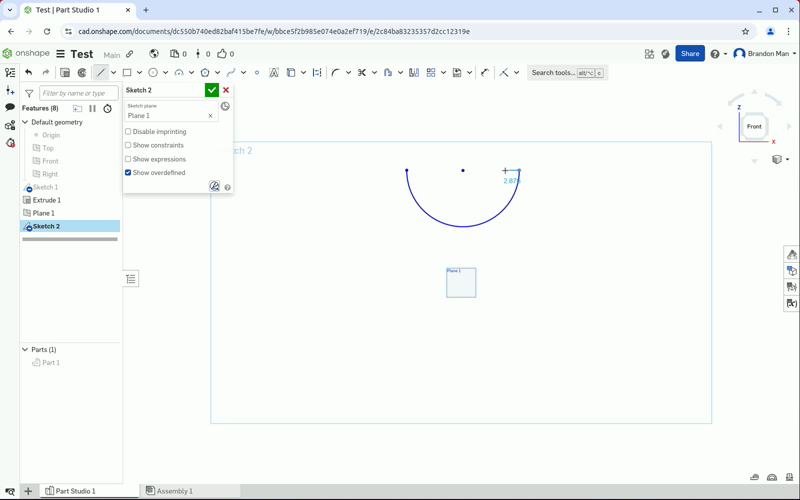
click(505, 170)
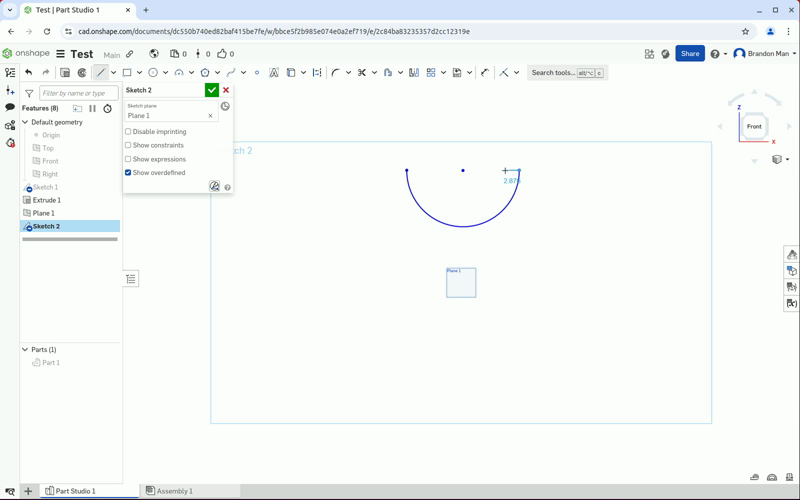
key_up(shift)
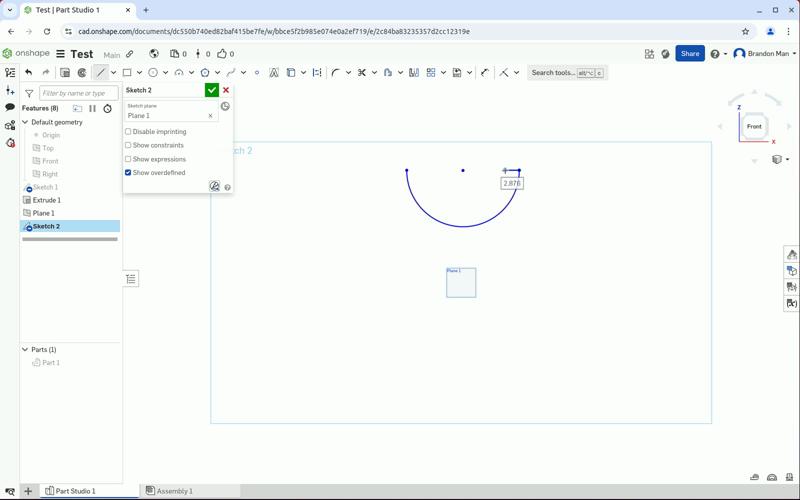
key(esc)
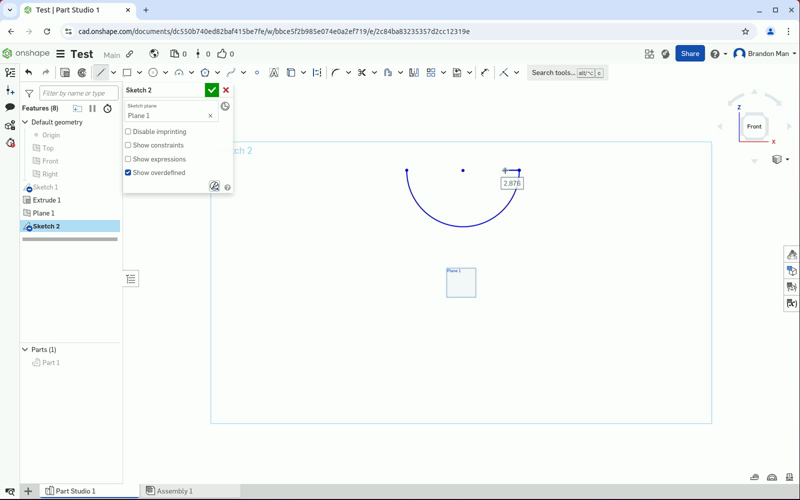
key(a)
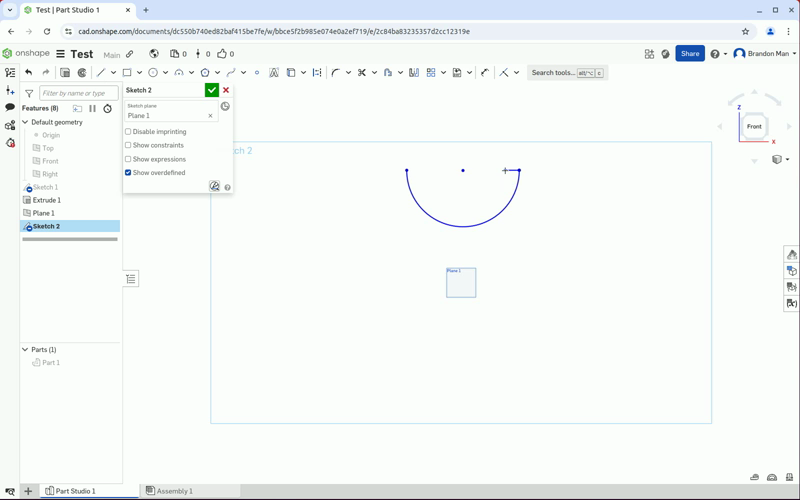
mouse_move(505, 170)
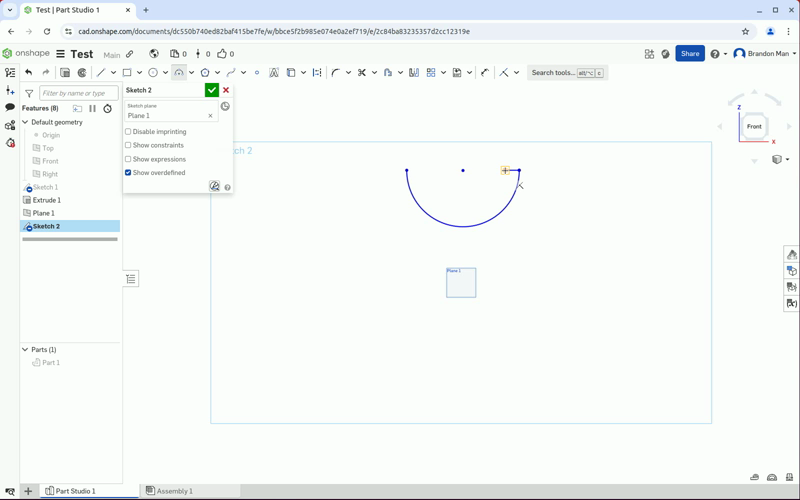
click(505, 170)
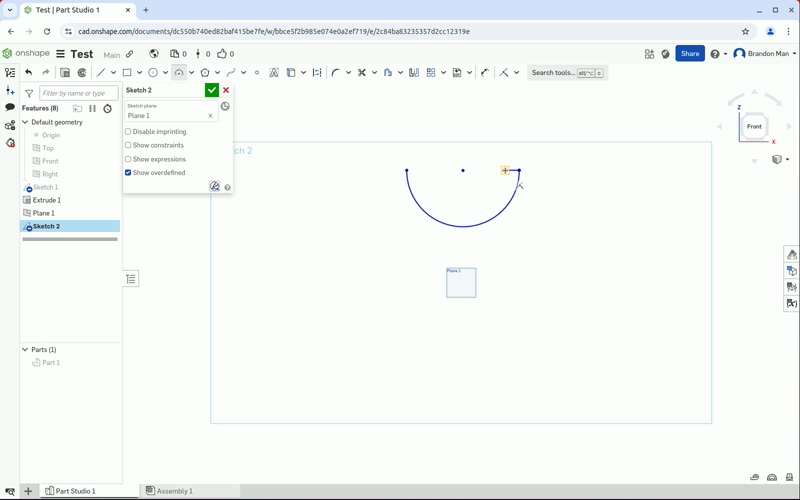
key_down(shift)
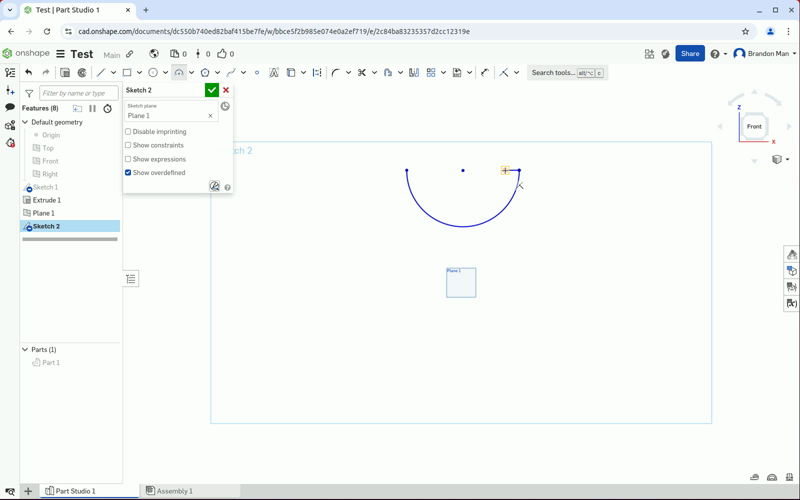
mouse_move(421, 170)
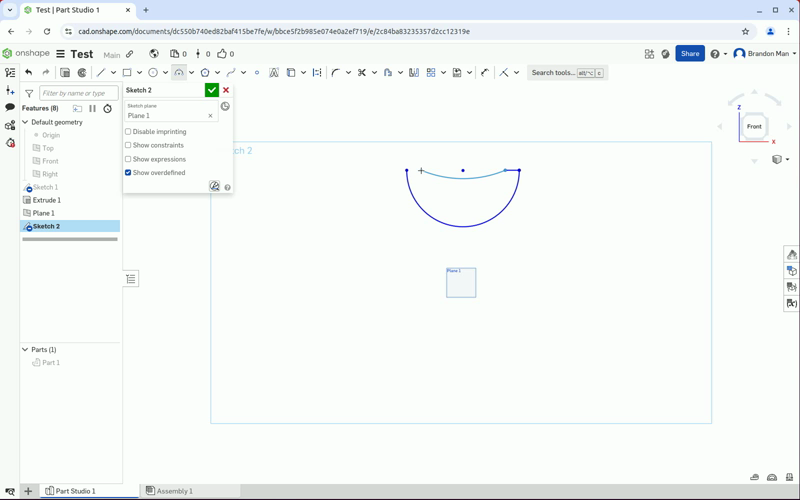
click(421, 170)
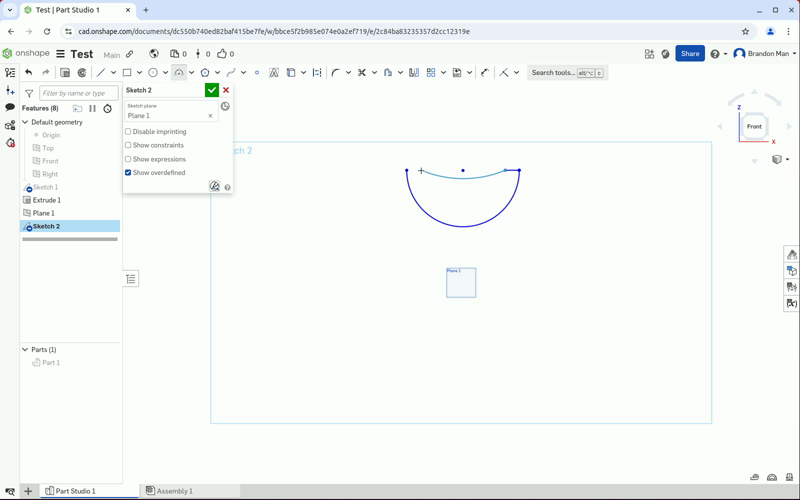
mouse_move(463, 212)
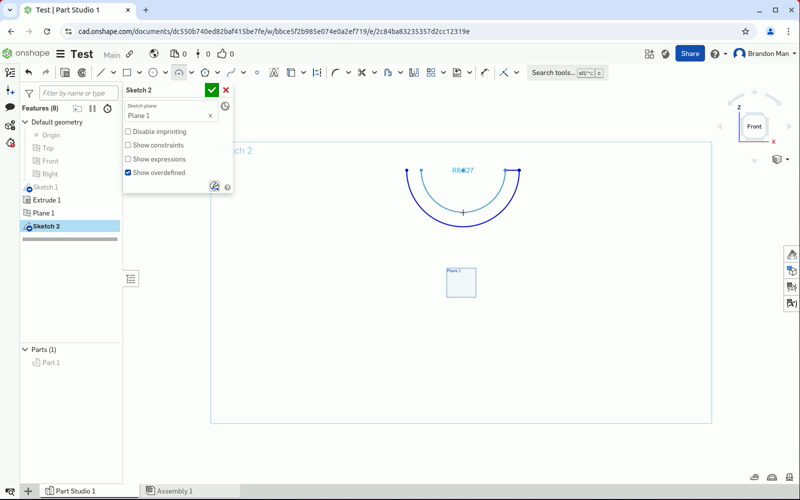
click(463, 212)
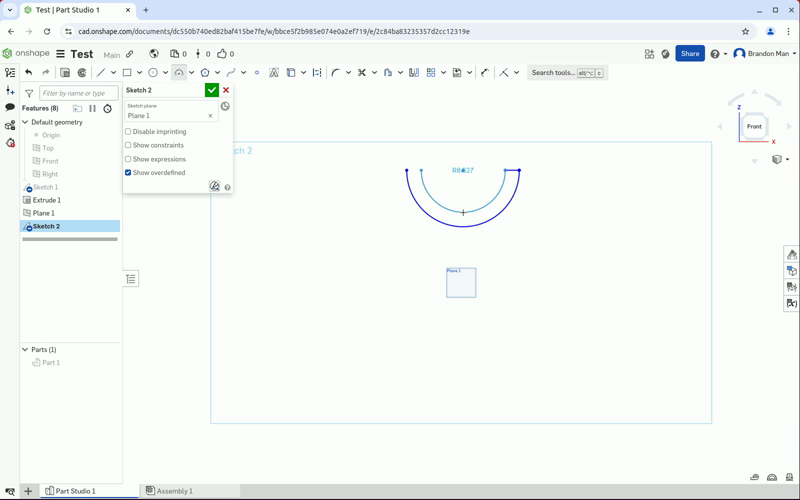
key_up(shift)
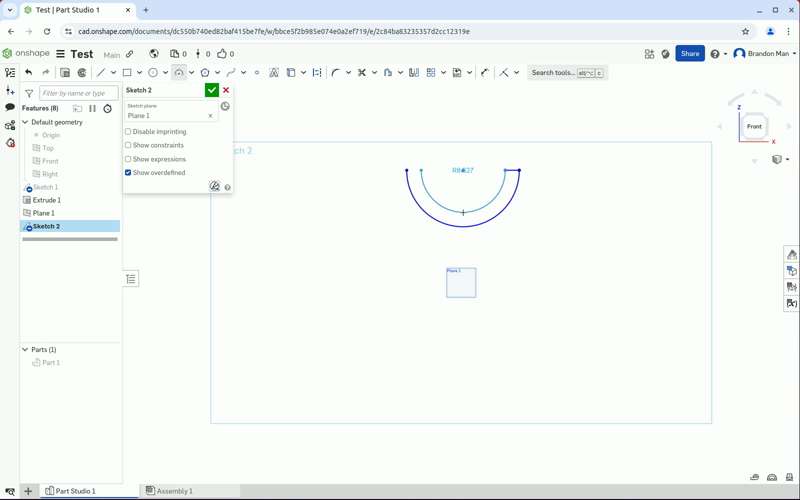
key(esc)
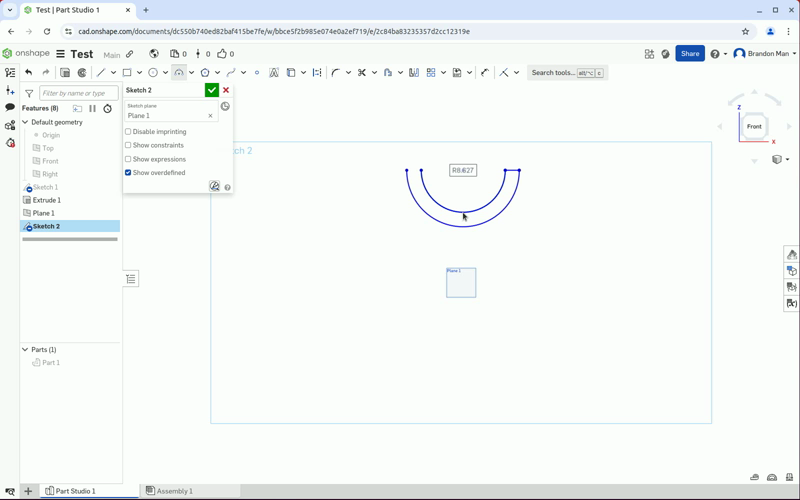
key(l)
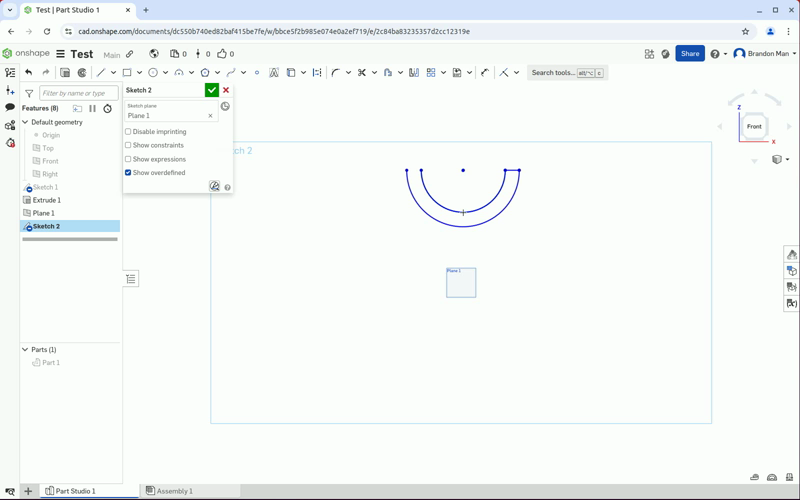
mouse_move(421, 170)
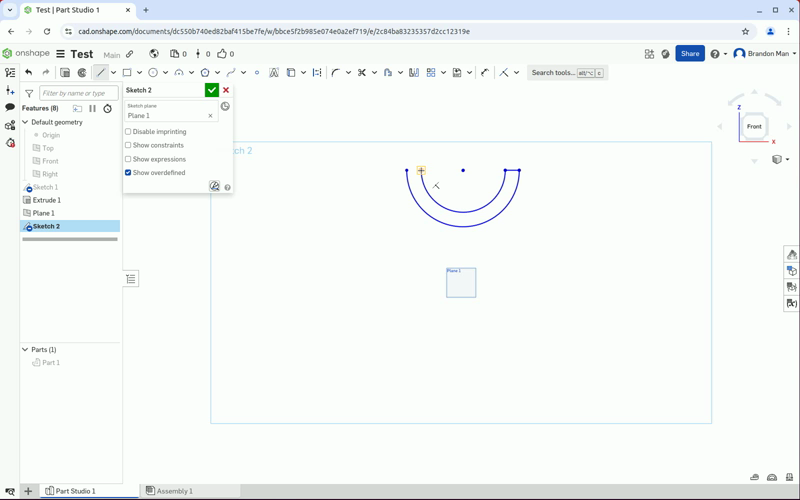
click(421, 170)
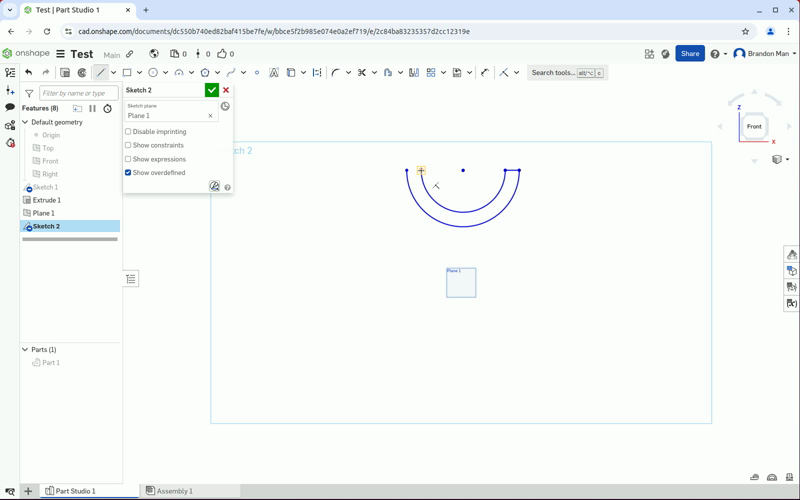
mouse_move(451, 170)
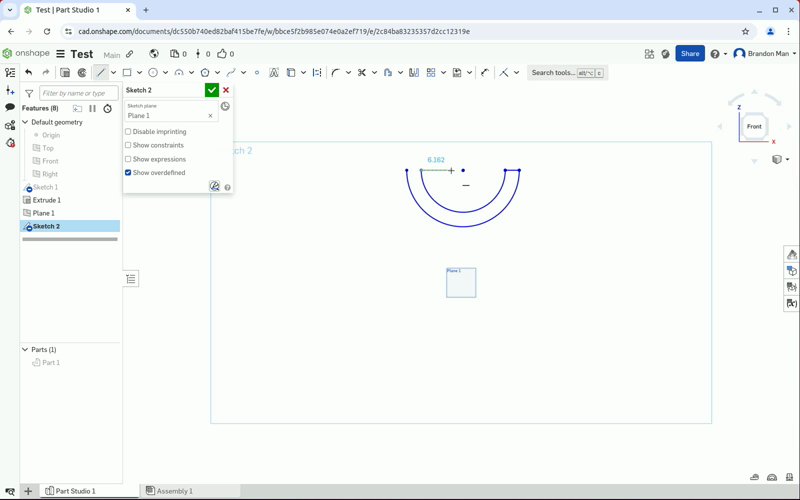
key_down(shift)
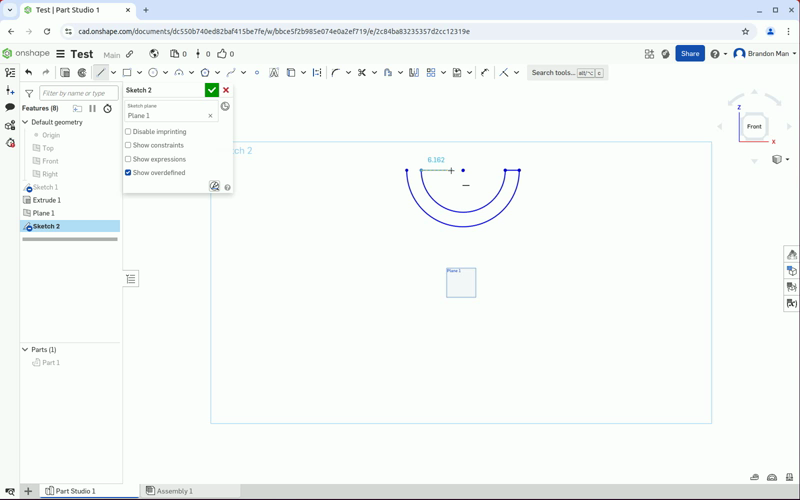
mouse_move(406, 170)
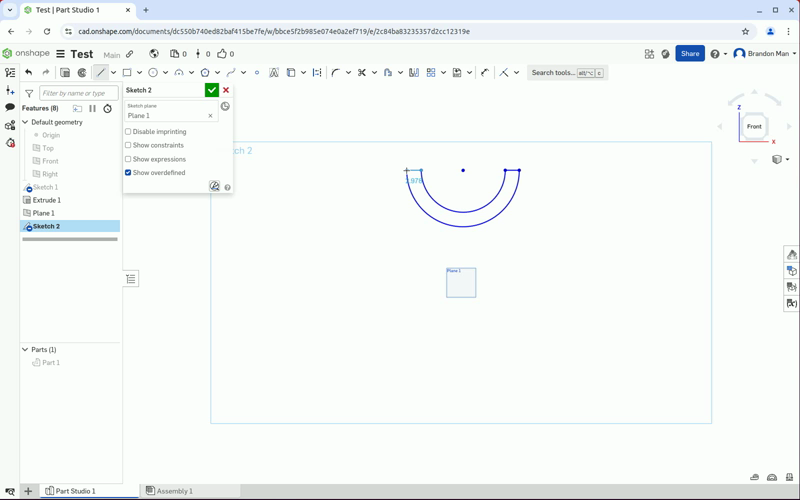
key_up(shift)
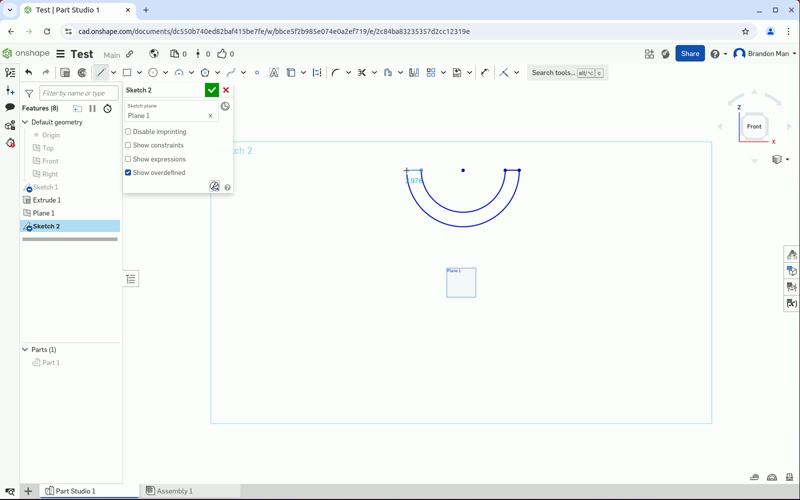
click(406, 170)
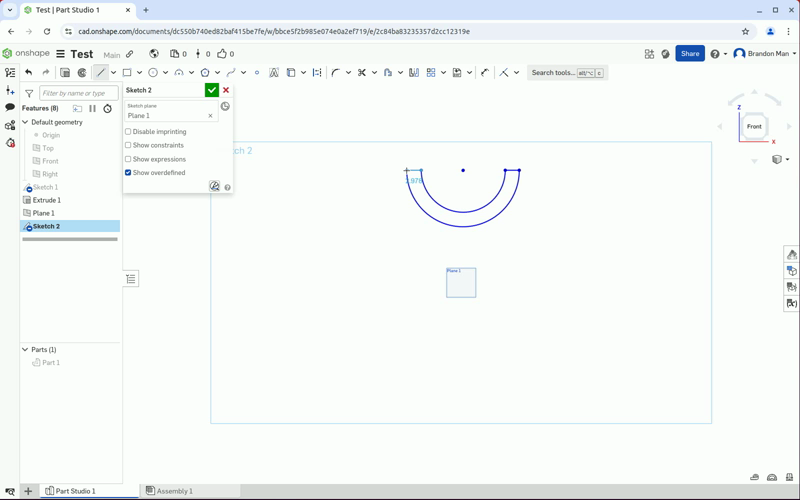
key(esc)
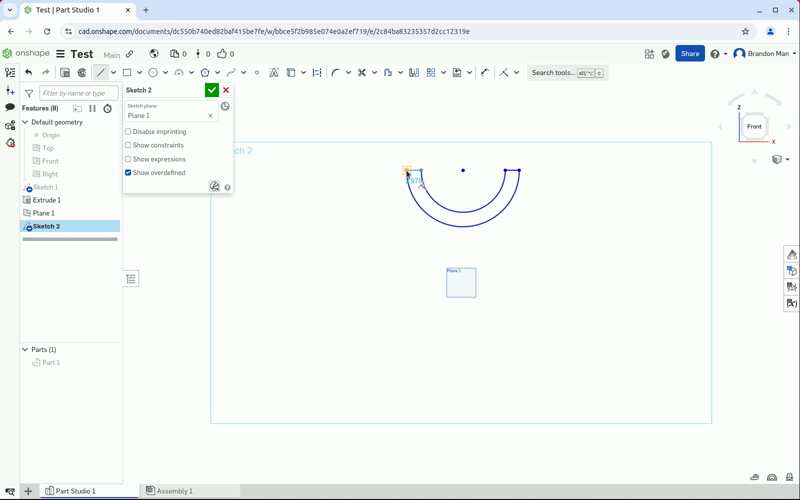
mouse_move(484, 215)
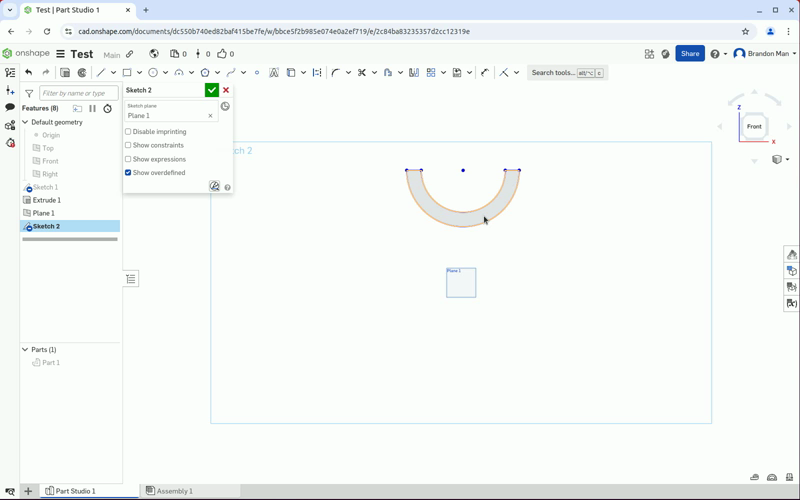
scroll(6)
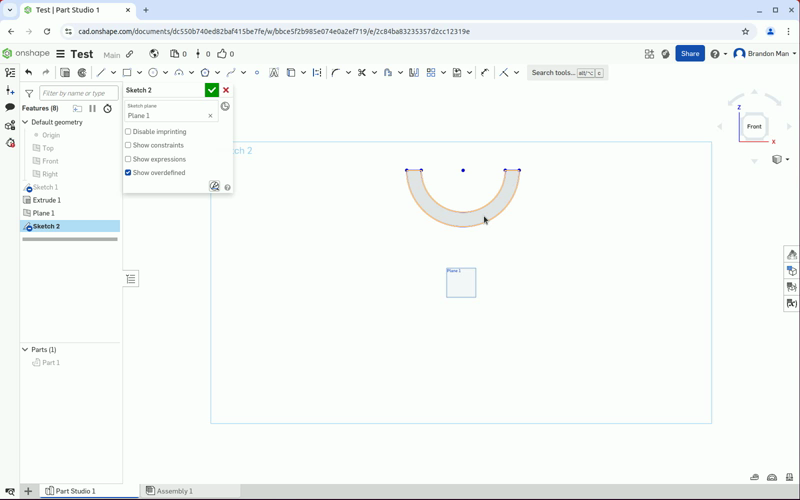
scroll(6)
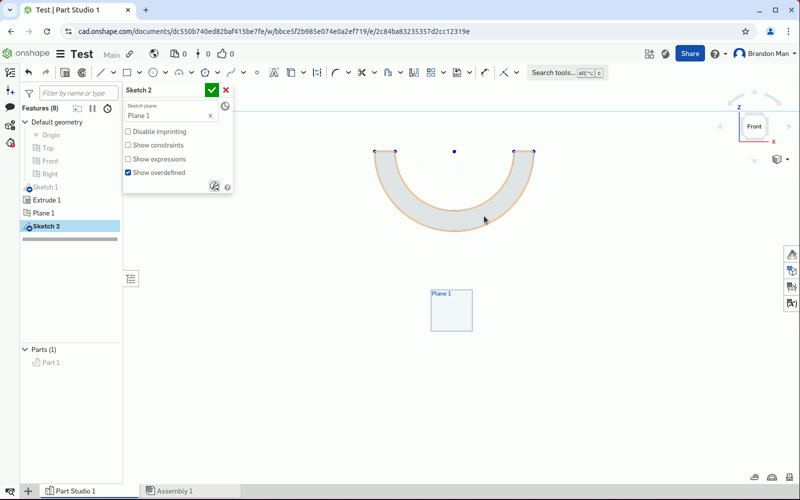
scroll(6)
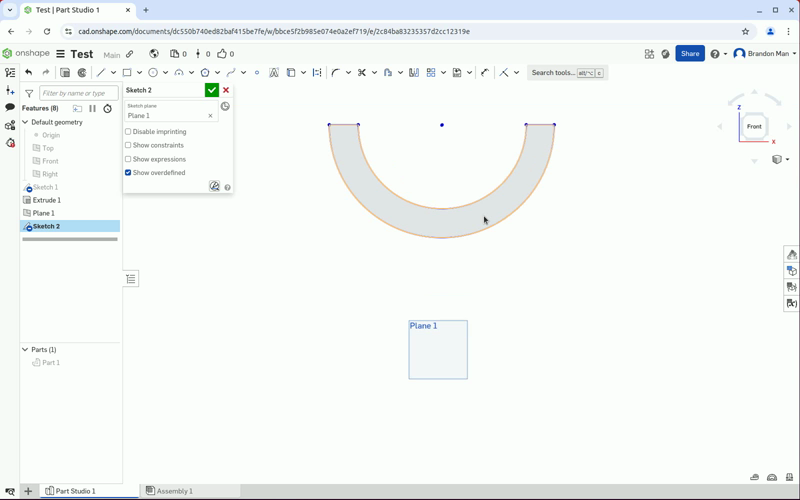
scroll(6)
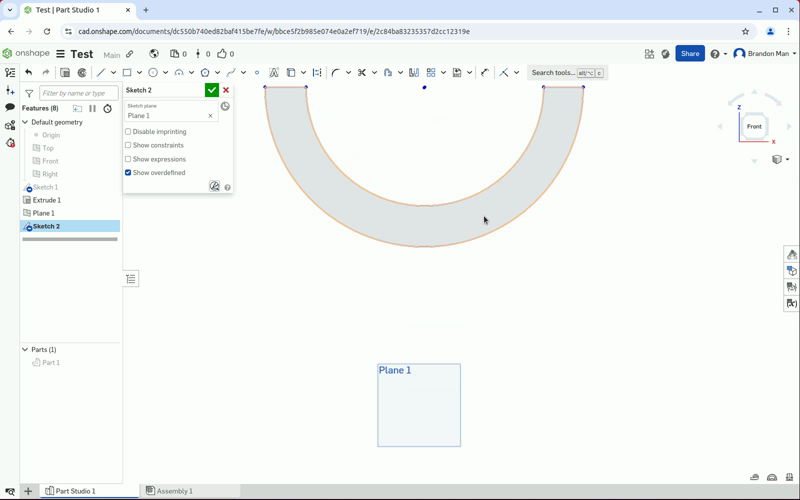
scroll(6)
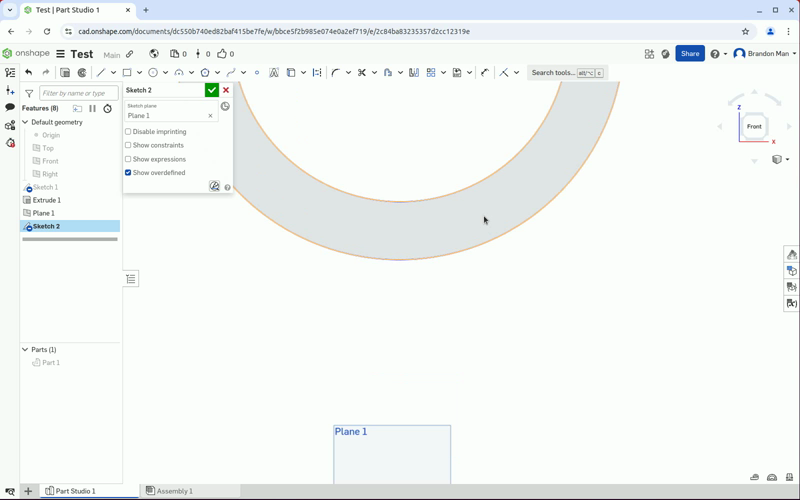
scroll(6)
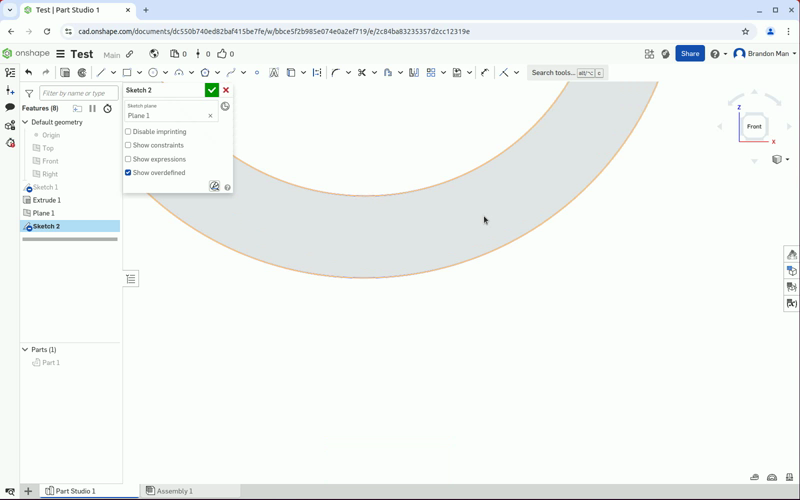
scroll(6)
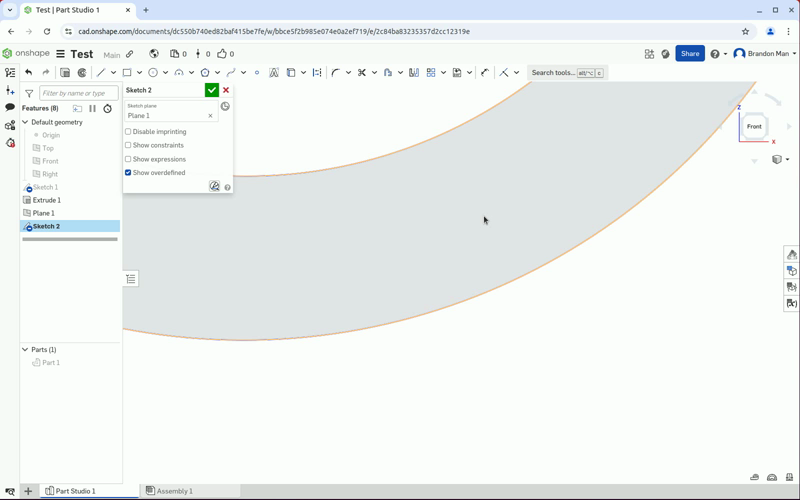
click(484, 215)
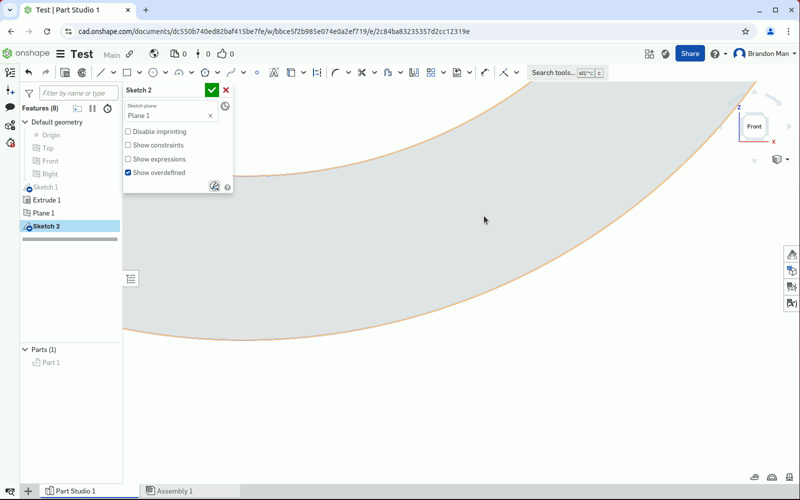
scroll(-6)
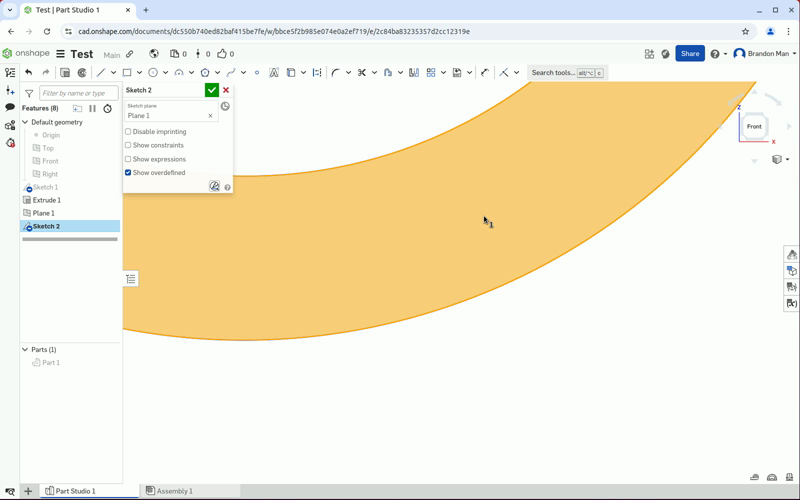
scroll(-6)
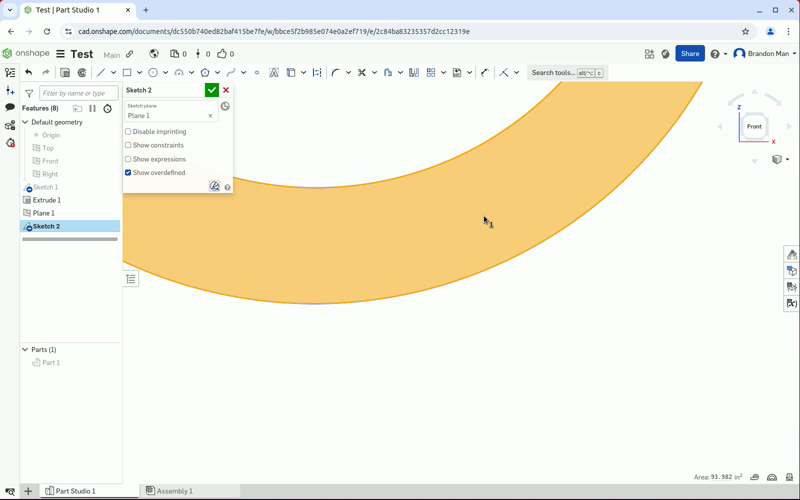
scroll(-6)
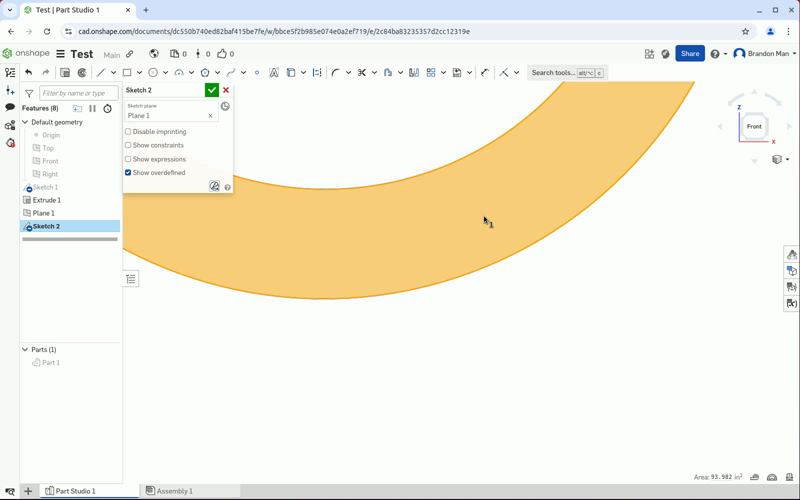
scroll(-6)
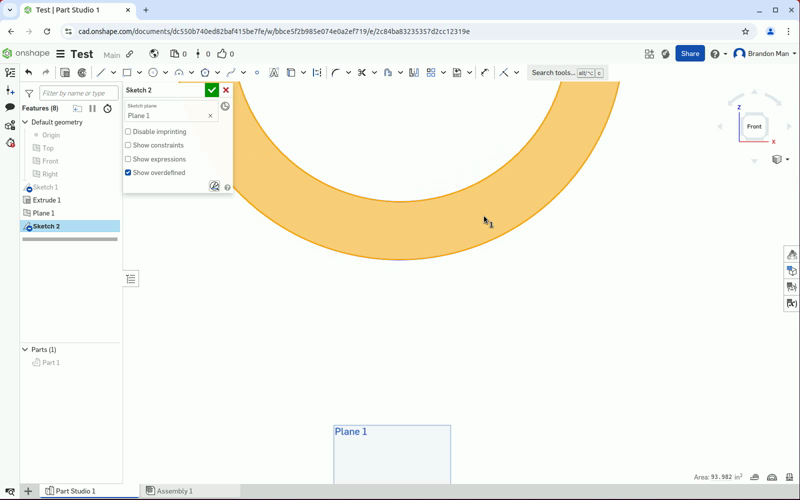
scroll(-6)
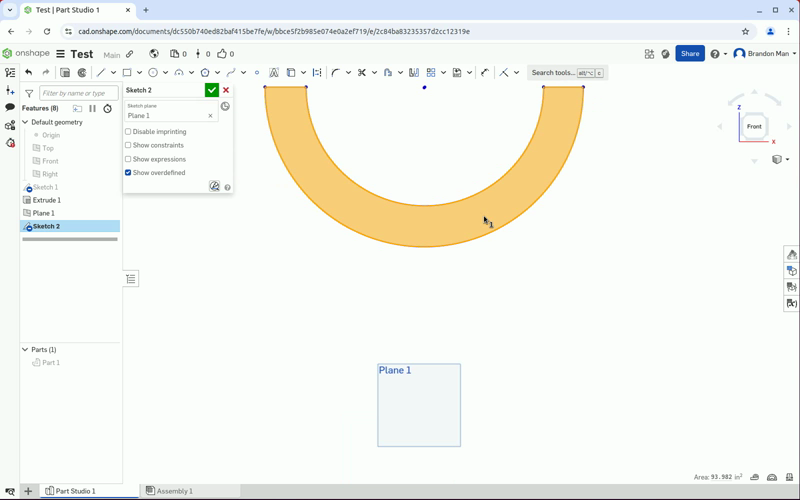
scroll(-6)
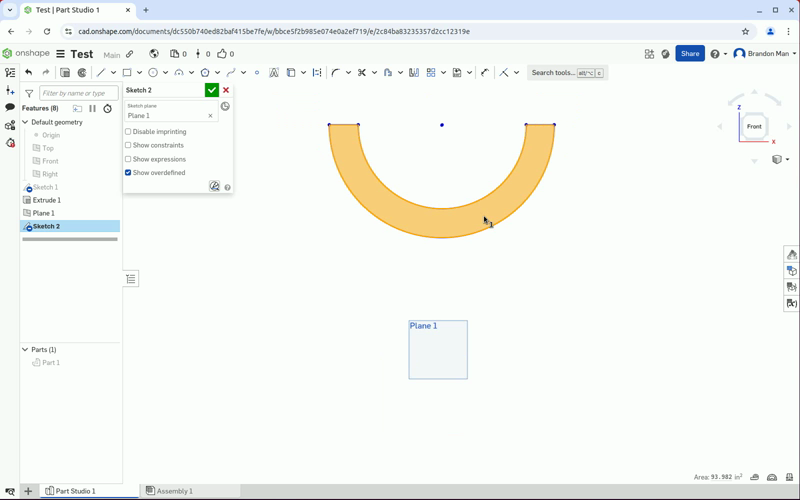
scroll(-6)
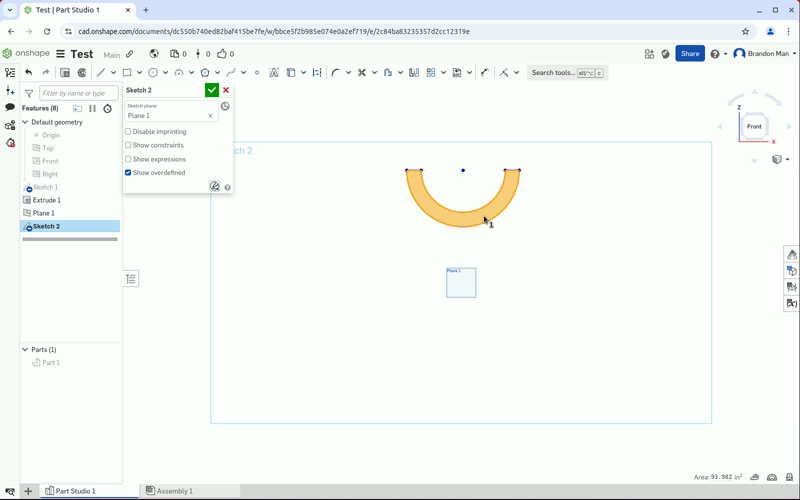
mouse_move(73, 352)
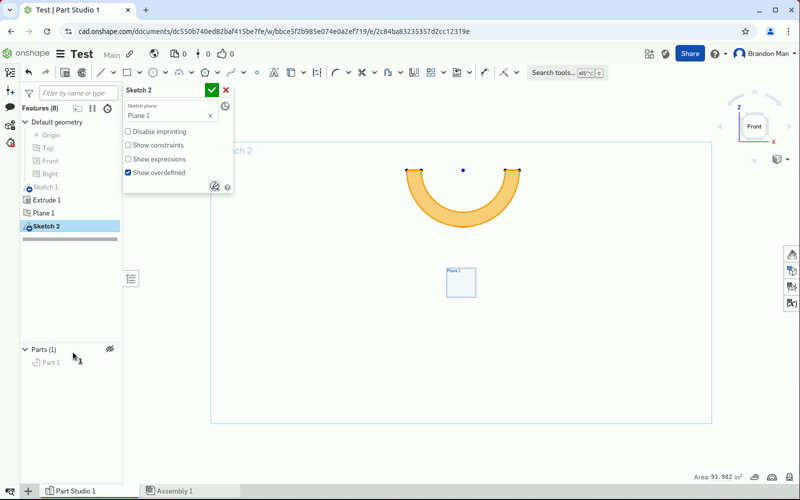
key(shift+y)
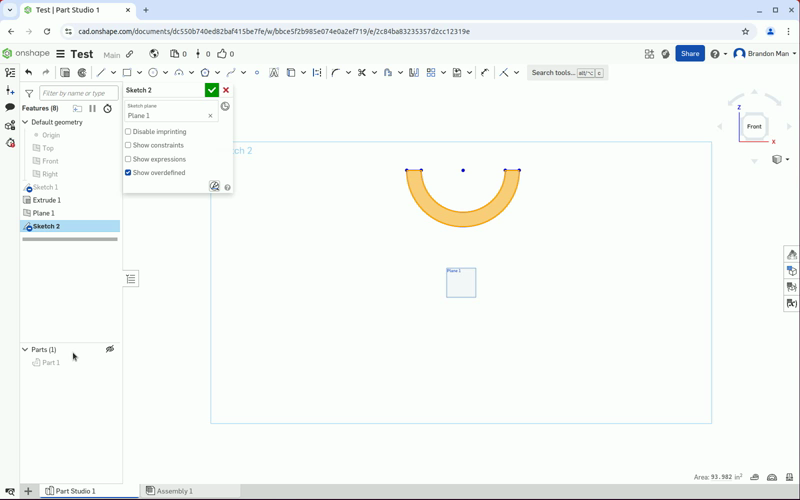
key(shift+e)
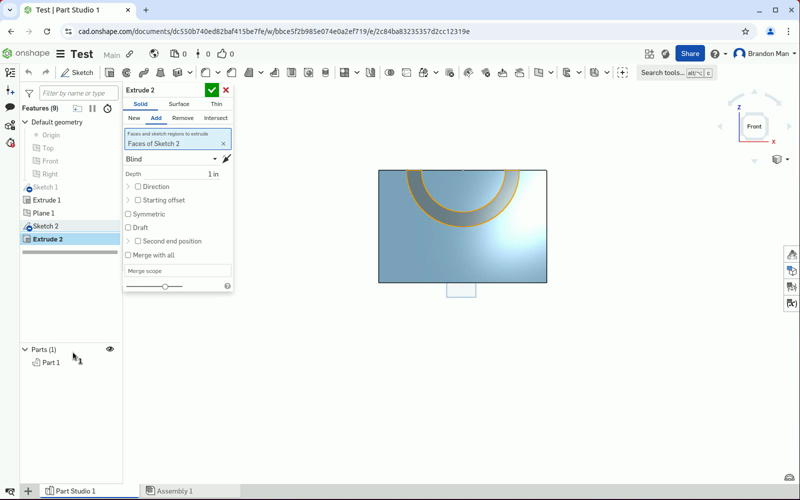
mouse_move(143, 106)
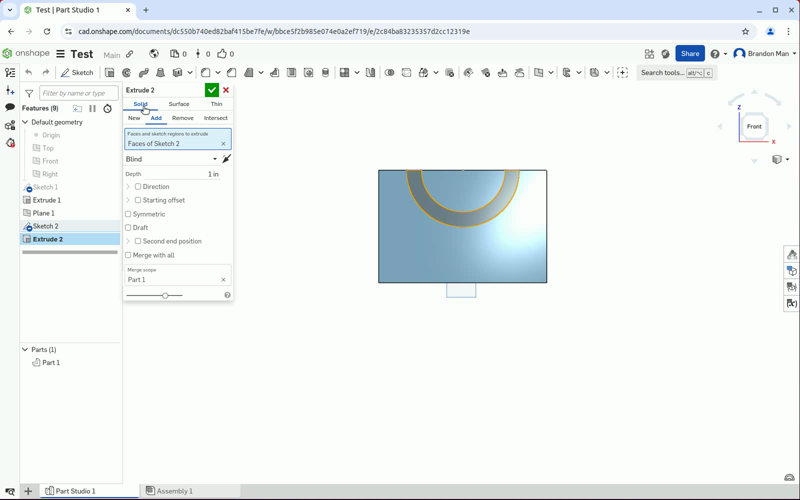
click(143, 106)
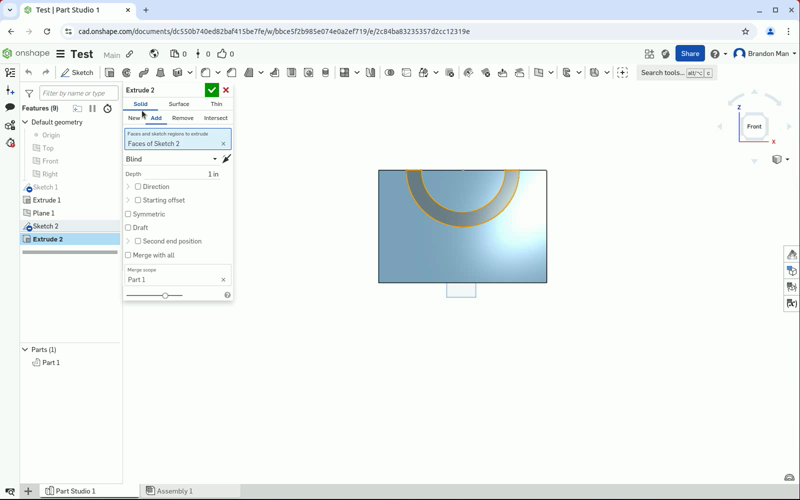
mouse_move(137, 120)
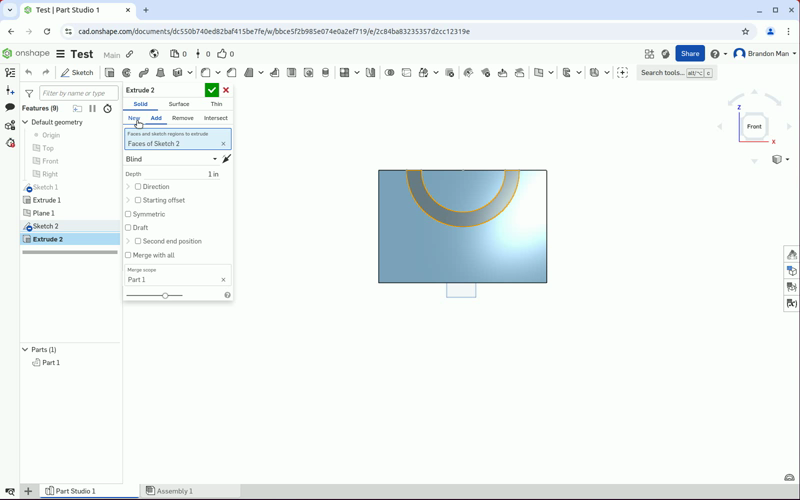
click(137, 120)
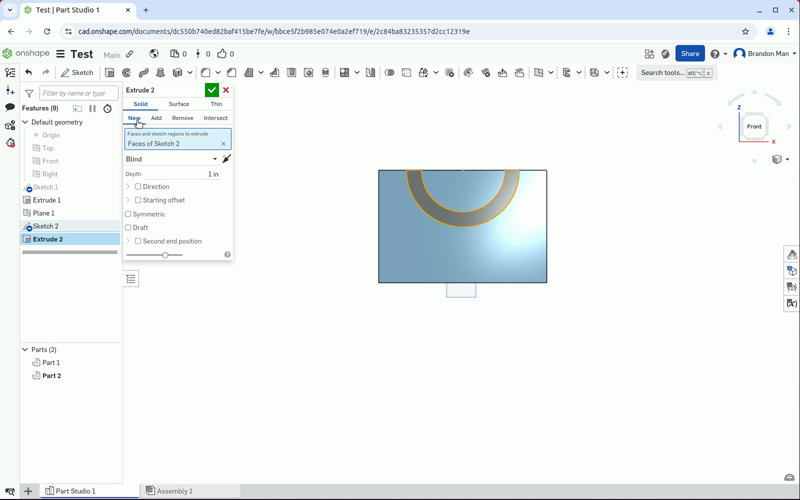
key(tab, 4)
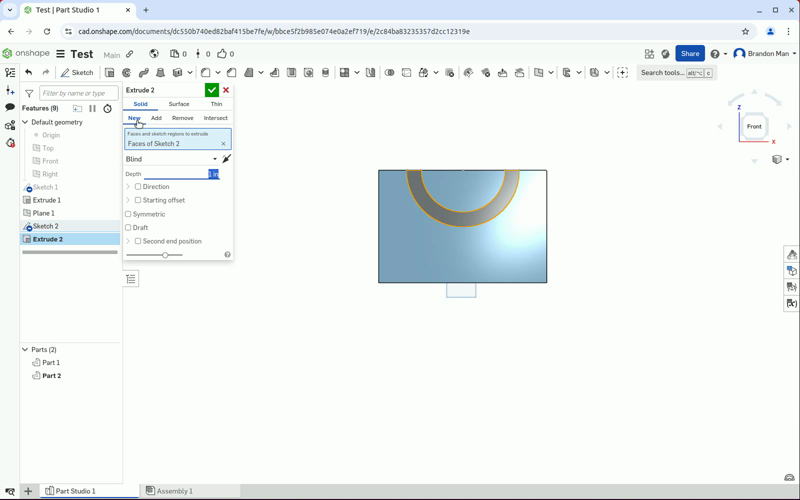
text(5.777)
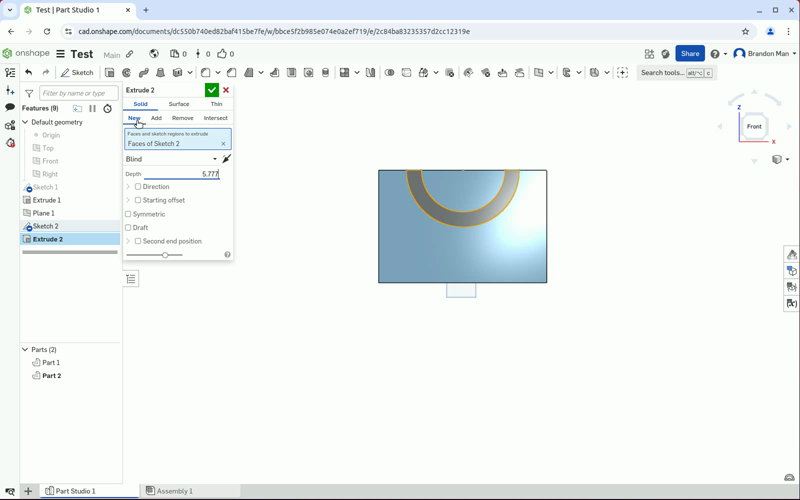
key(enter)
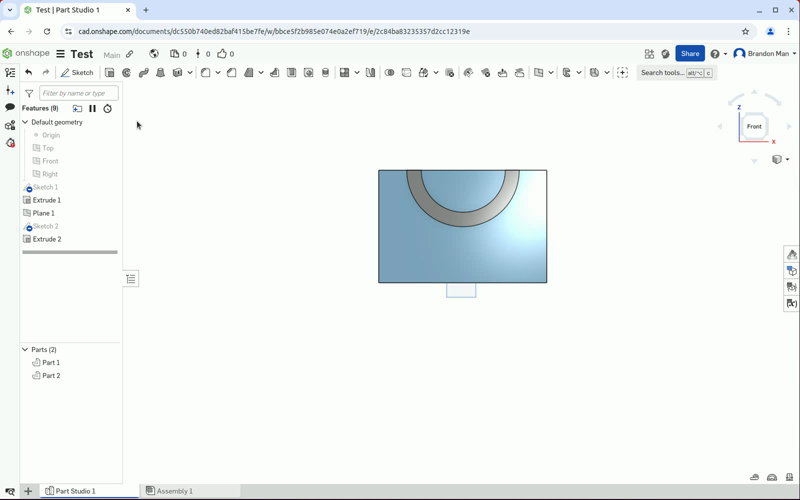
key(shift+h)
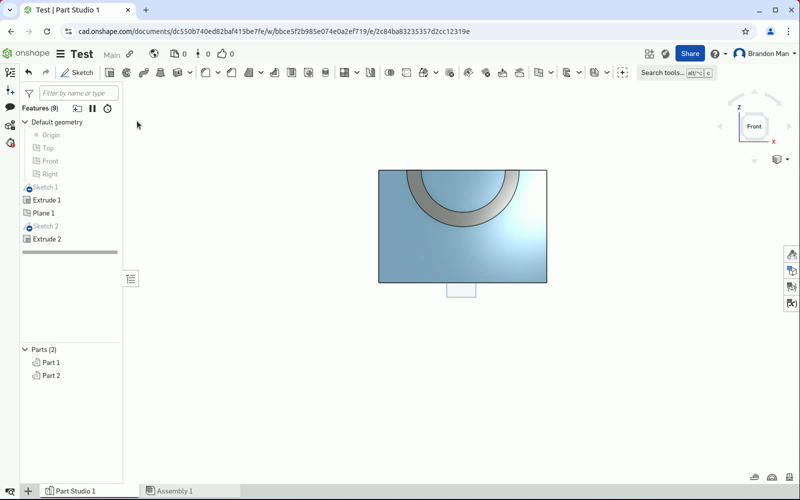
key(shift+h)
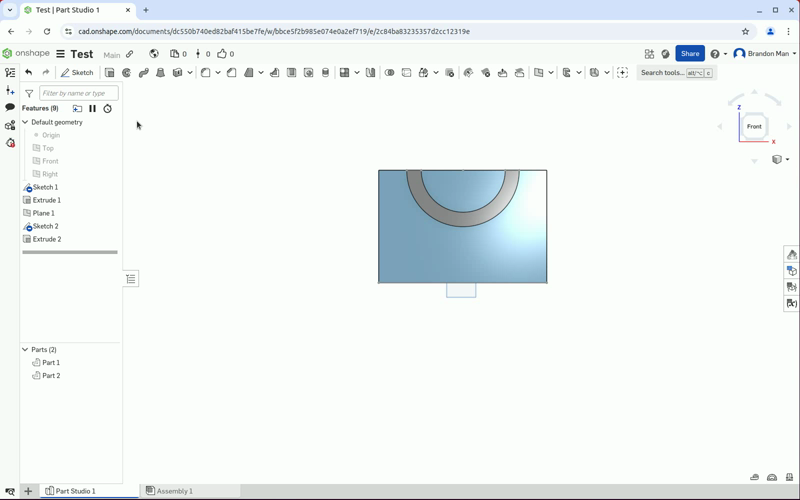
key(shift+7)
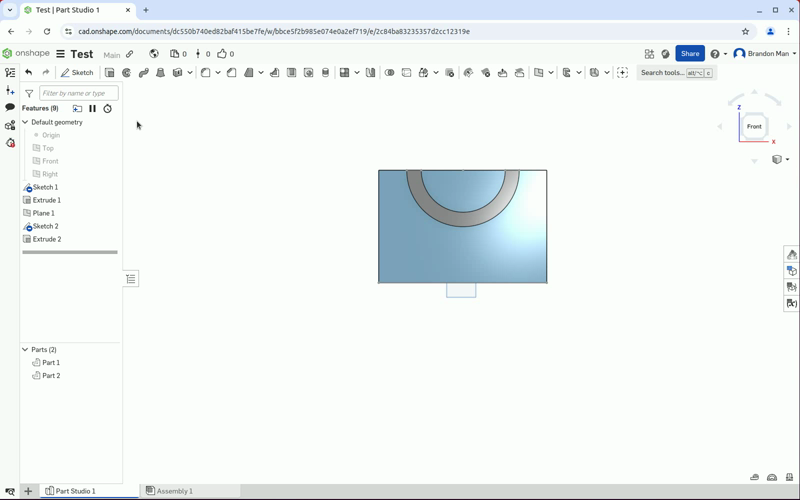
key(left, 2)
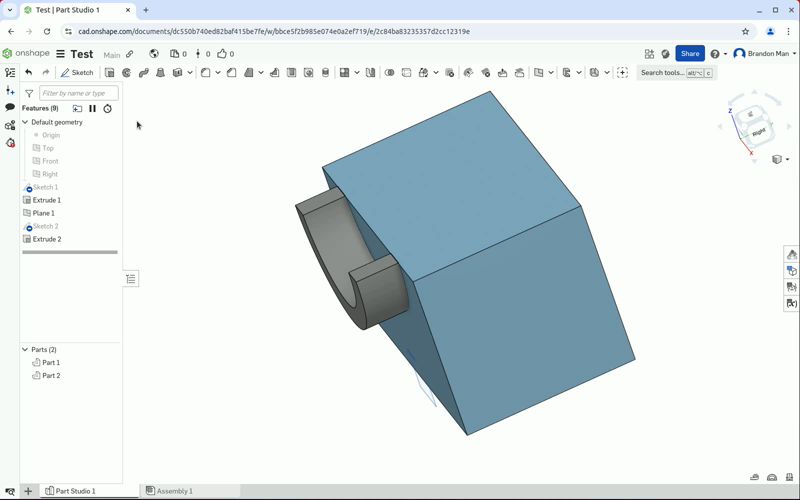
key(down, 2)
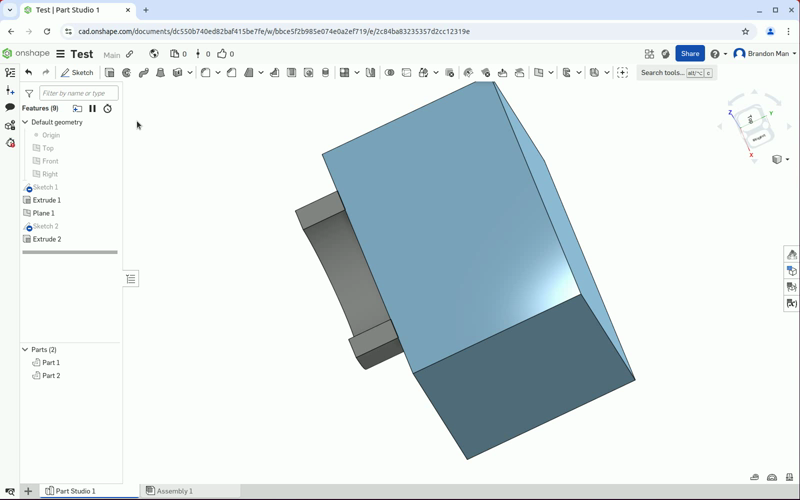
key(up, 2)
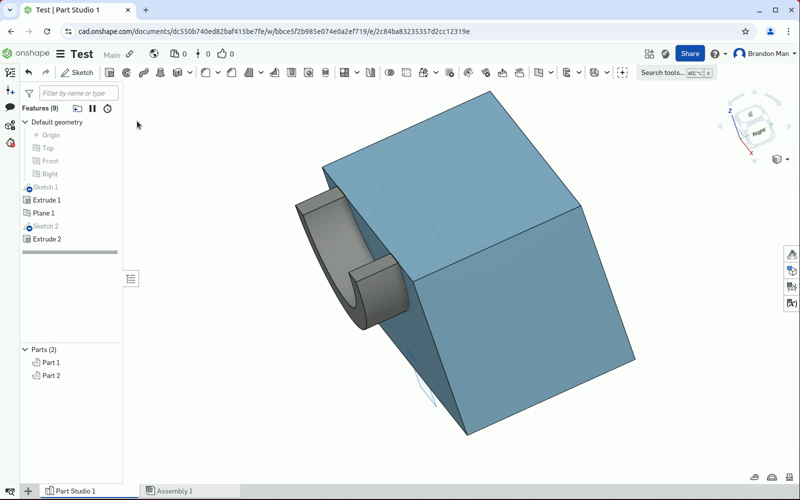
key(right, 2)
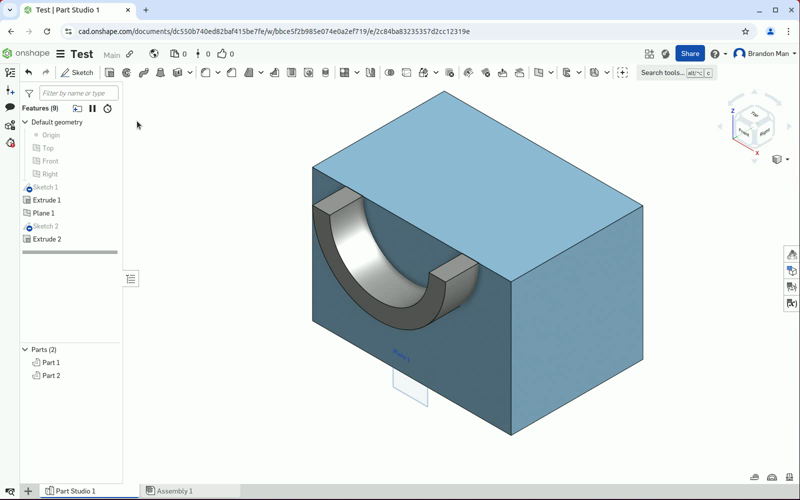
mouse_move(73, 189)
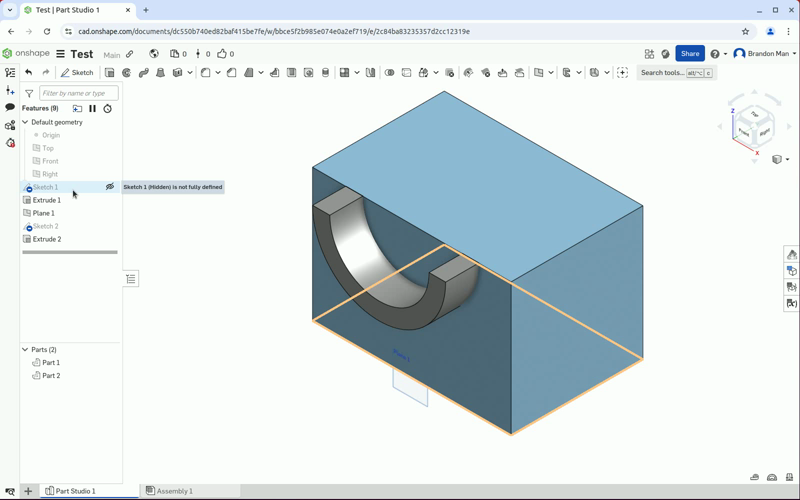
click(73, 189)